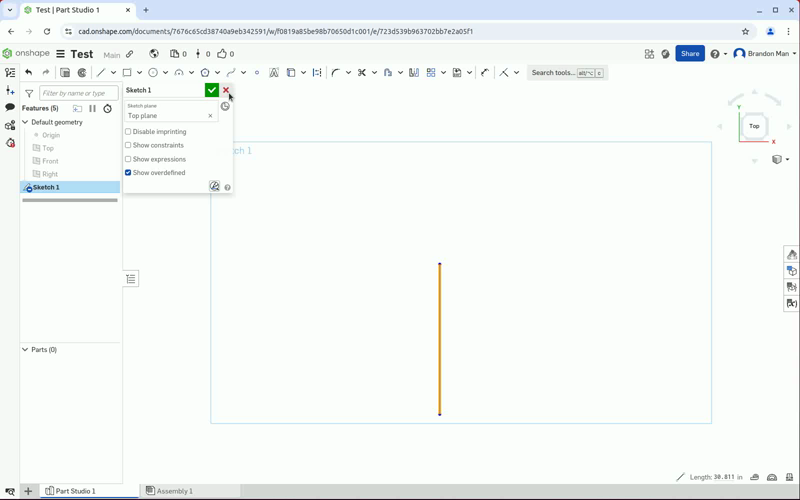
key(shift+h)
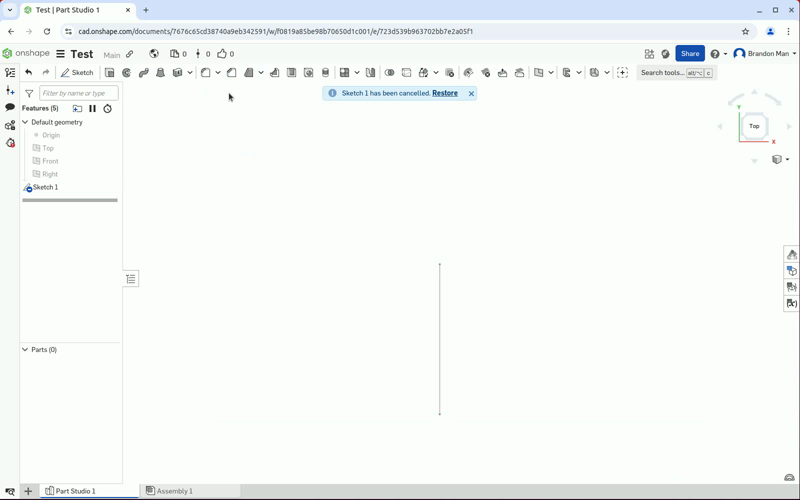
key(shift+s)
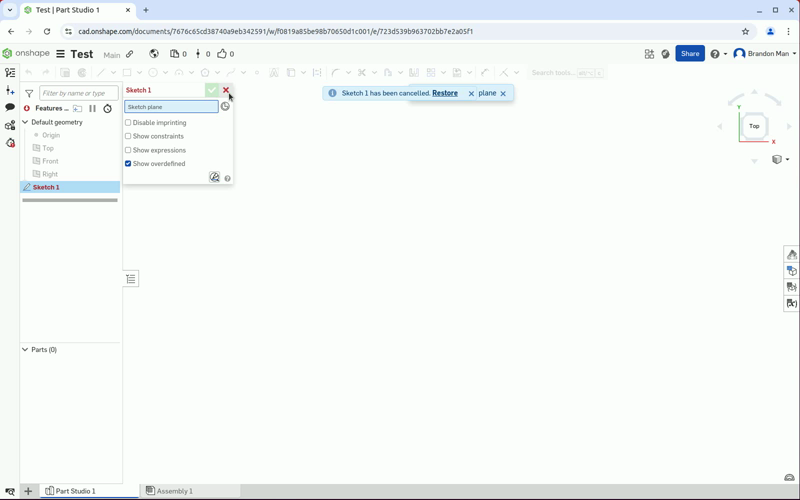
mouse_move(73, 150)
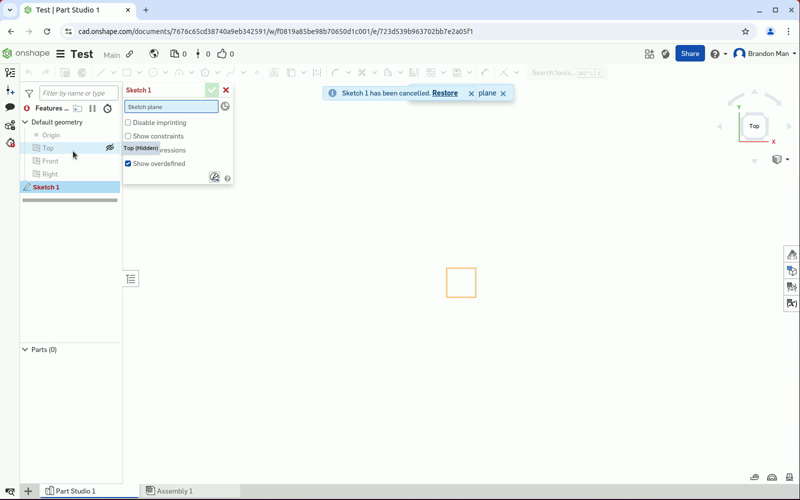
click(73, 150)
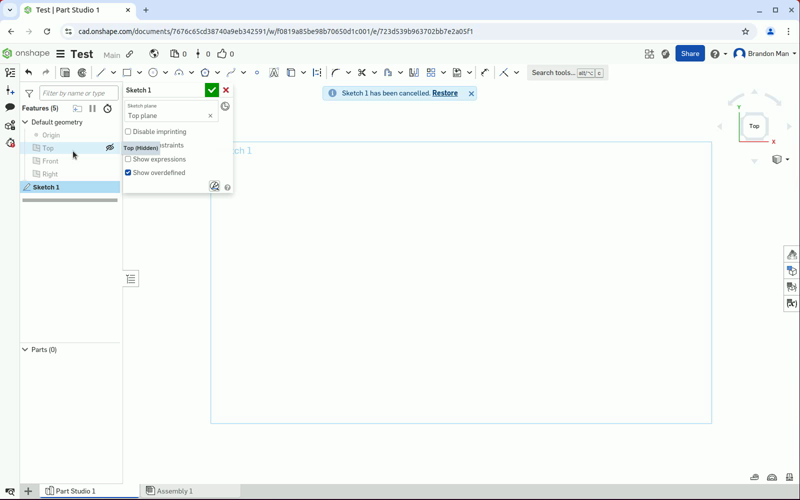
mouse_move(73, 352)
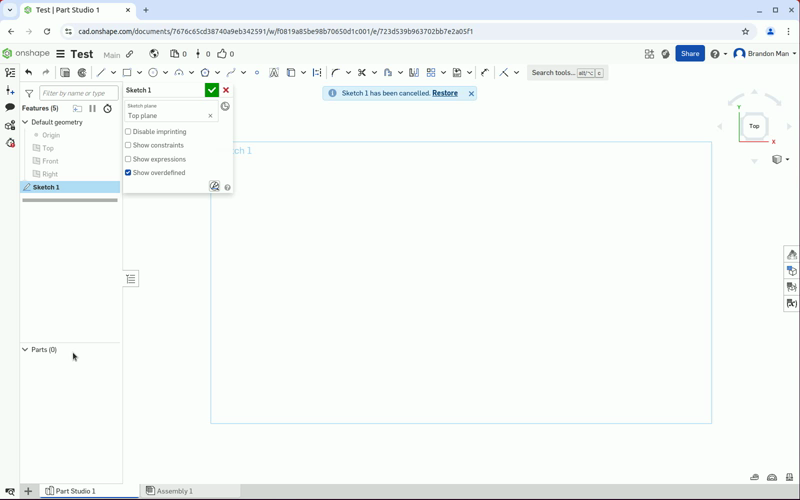
key(y)
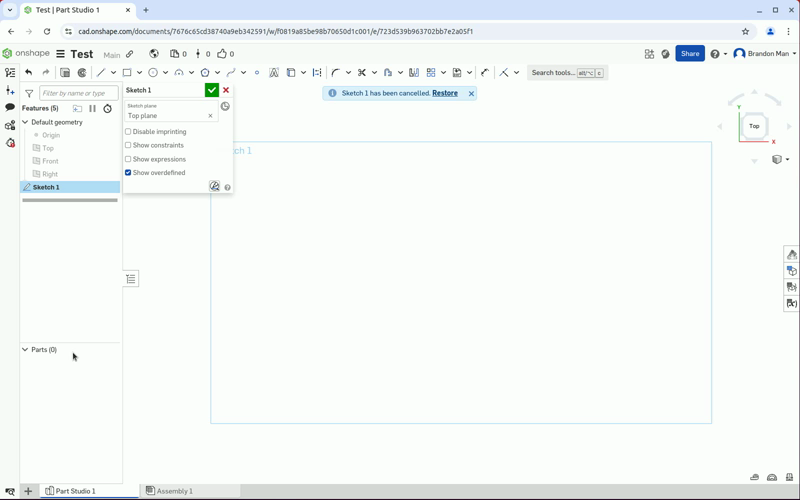
key(l)
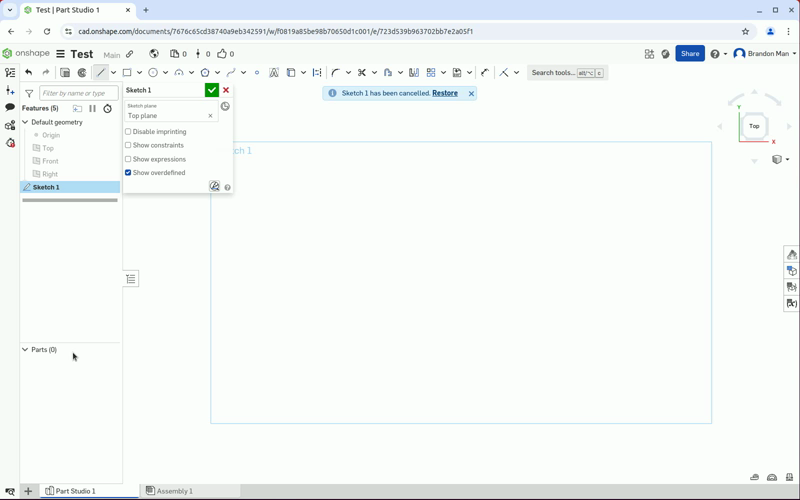
key_down(shift)
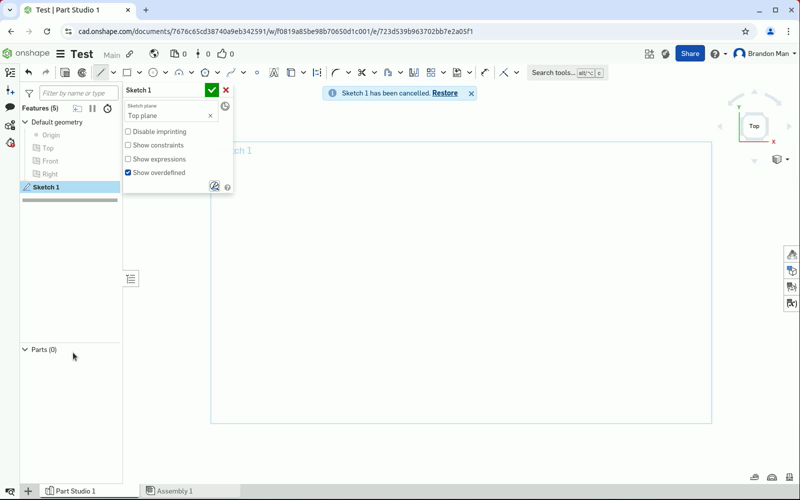
mouse_move(460, 282)
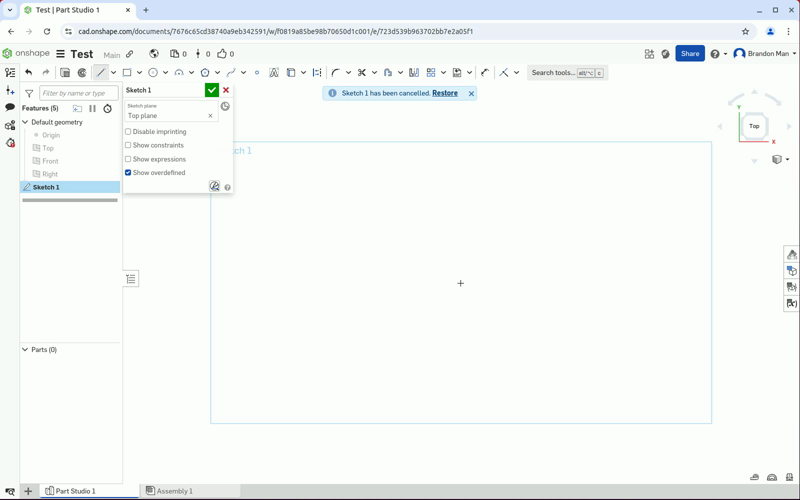
click(460, 282)
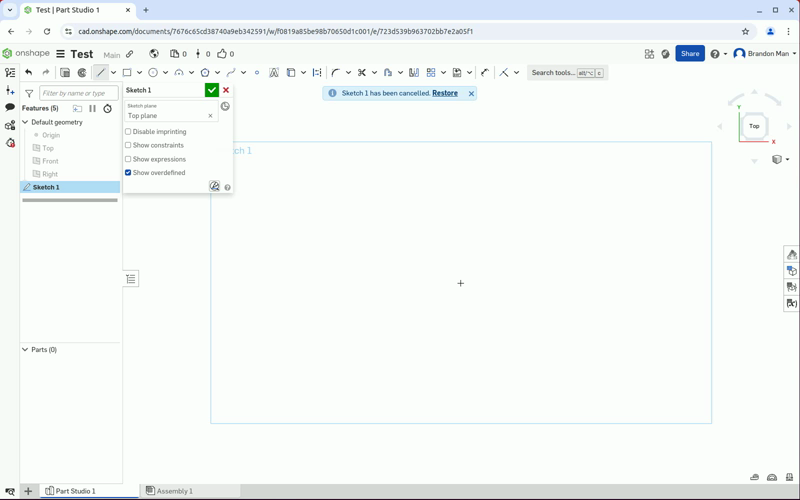
key_up(shift)
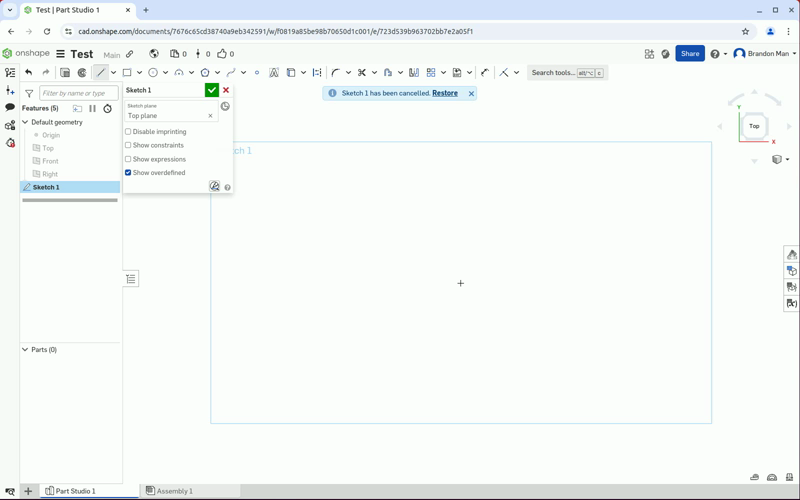
key_down(shift)
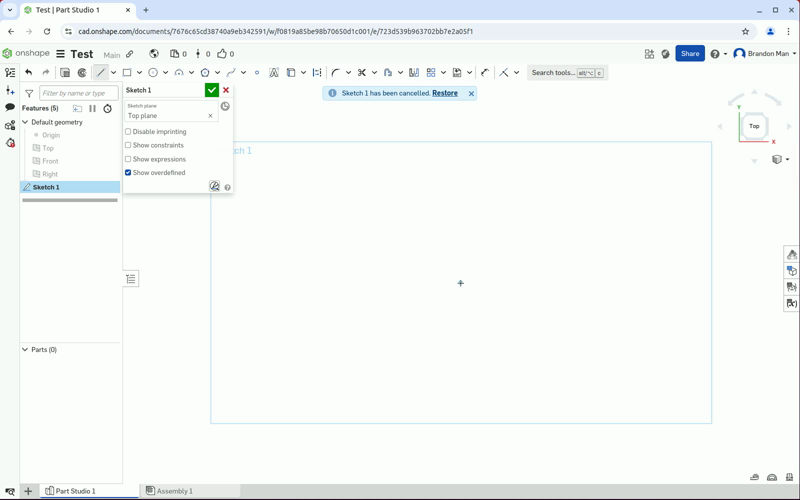
mouse_move(573, 282)
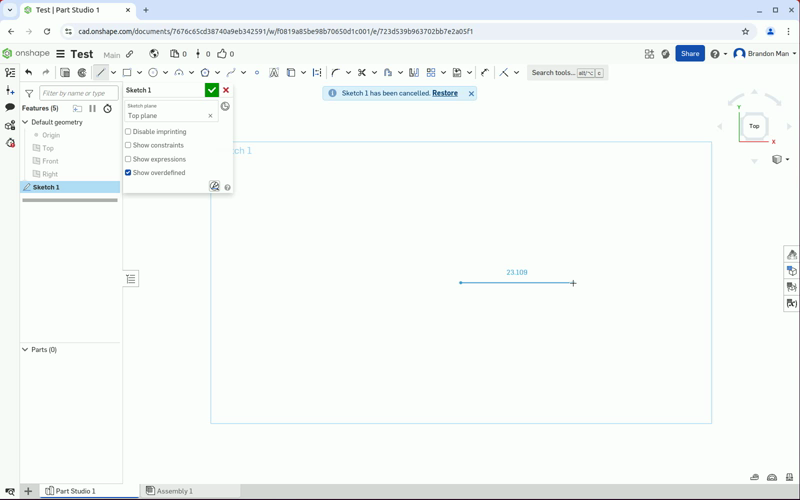
click(573, 282)
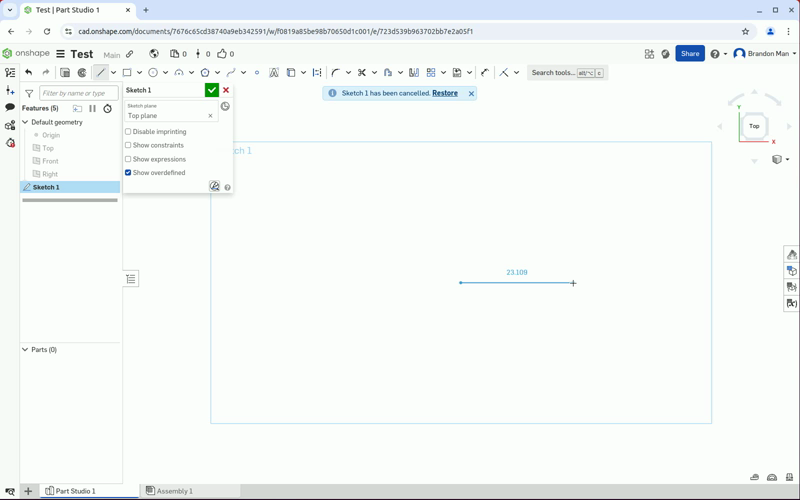
key_up(shift)
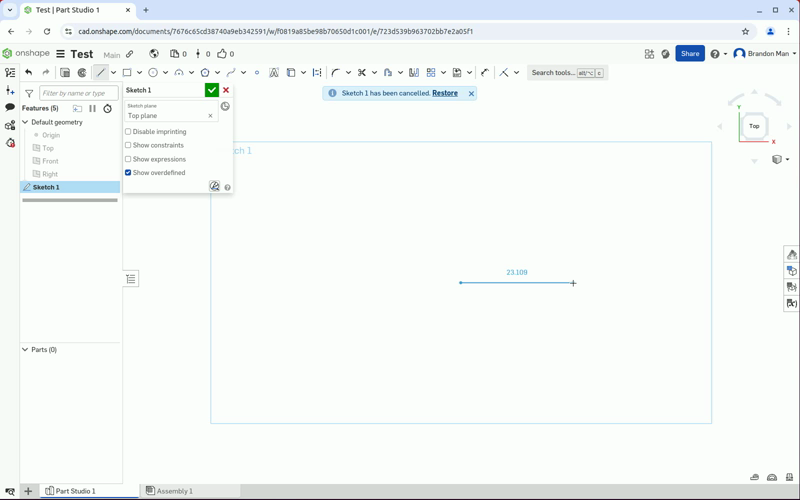
key_down(shift)
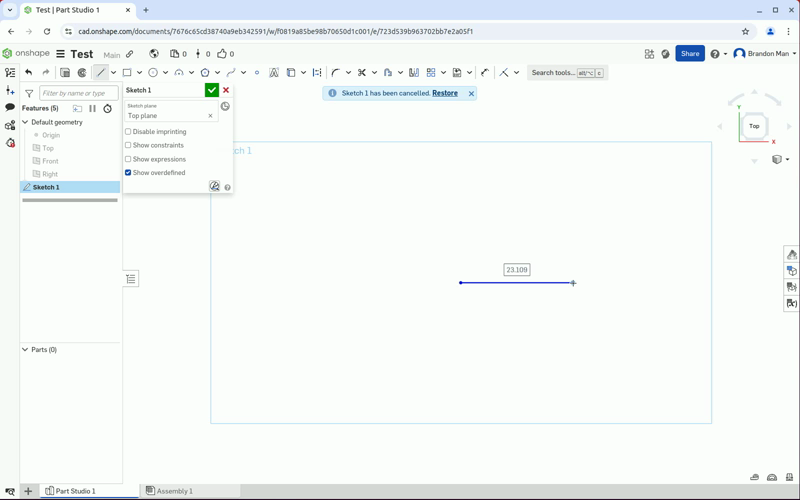
mouse_move(589, 282)
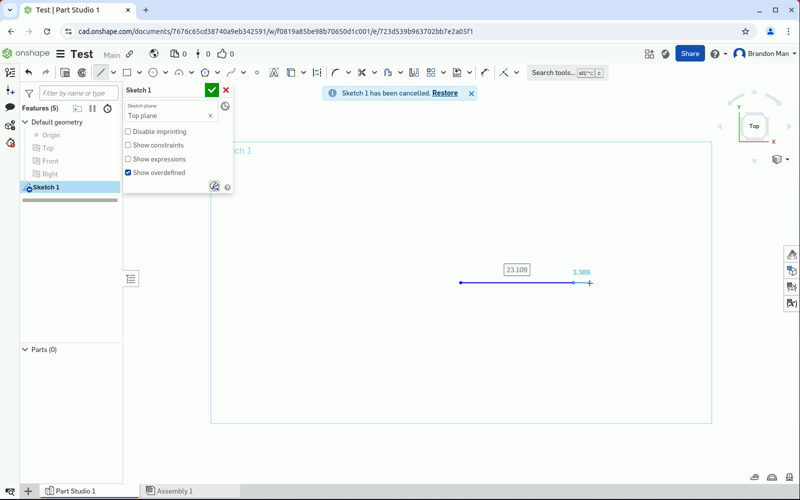
mouse_move(573, 271)
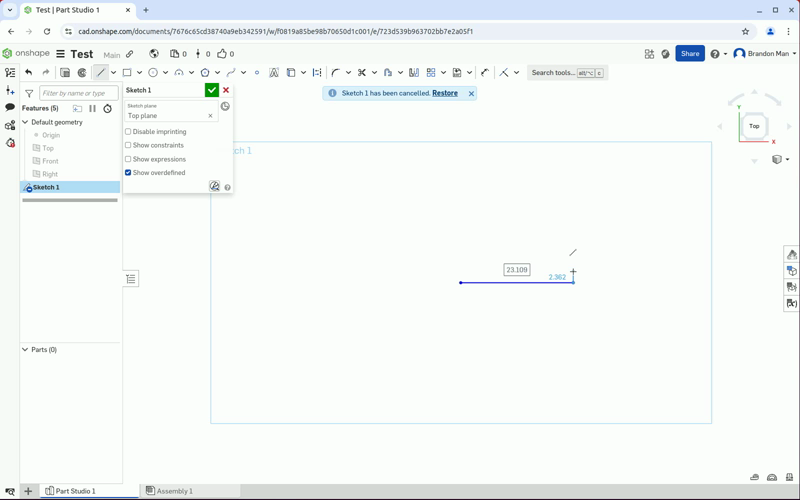
click(573, 271)
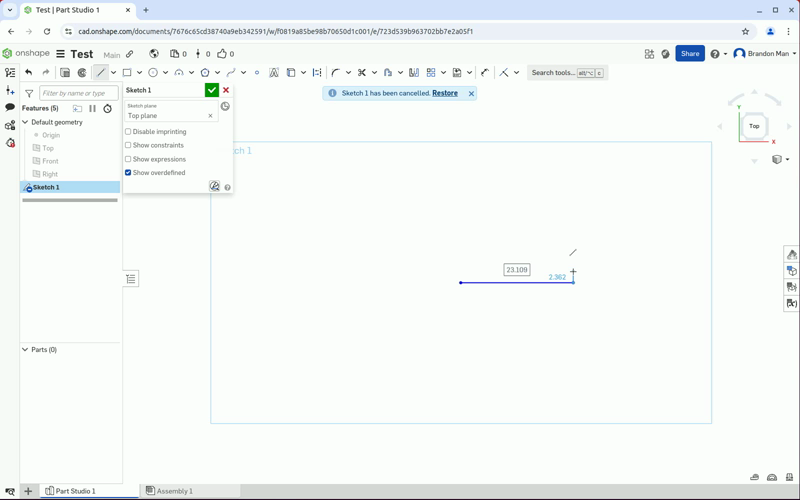
key_up(shift)
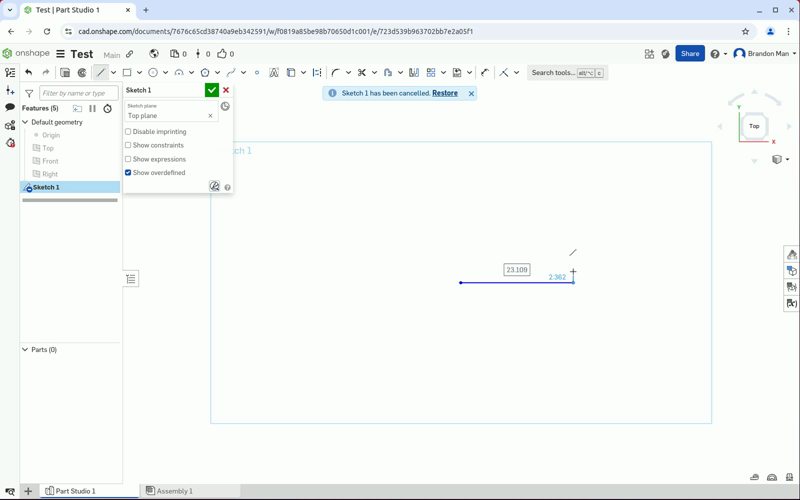
key_down(shift)
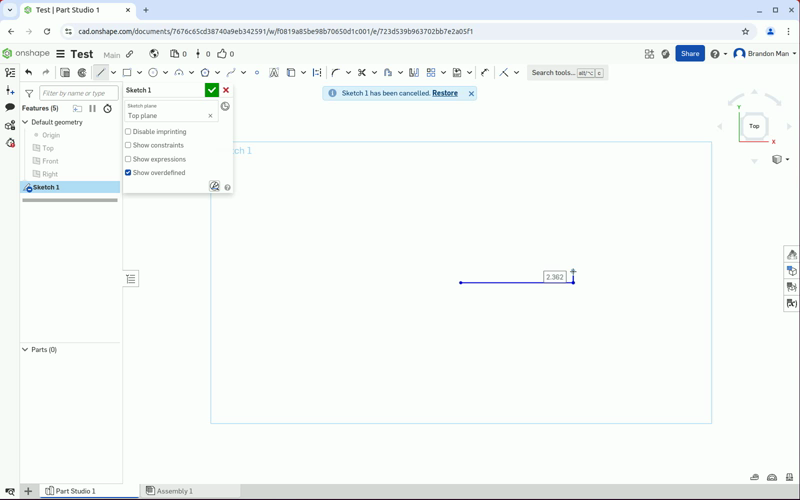
mouse_move(589, 271)
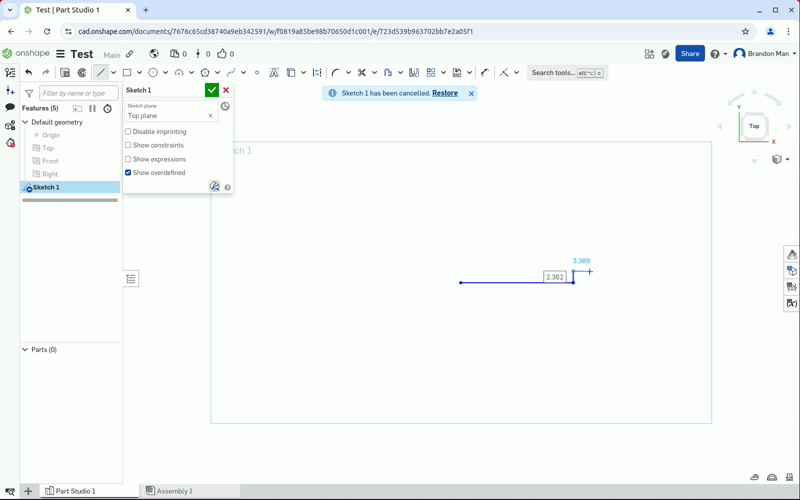
mouse_move(550, 271)
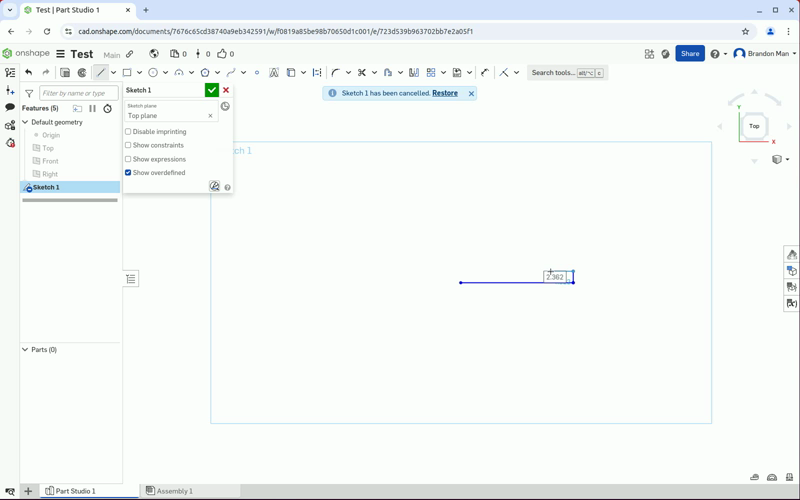
click(550, 271)
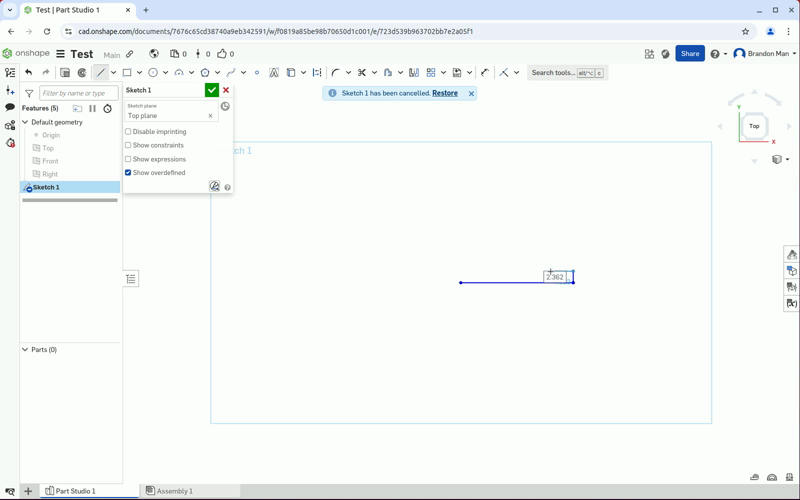
key_up(shift)
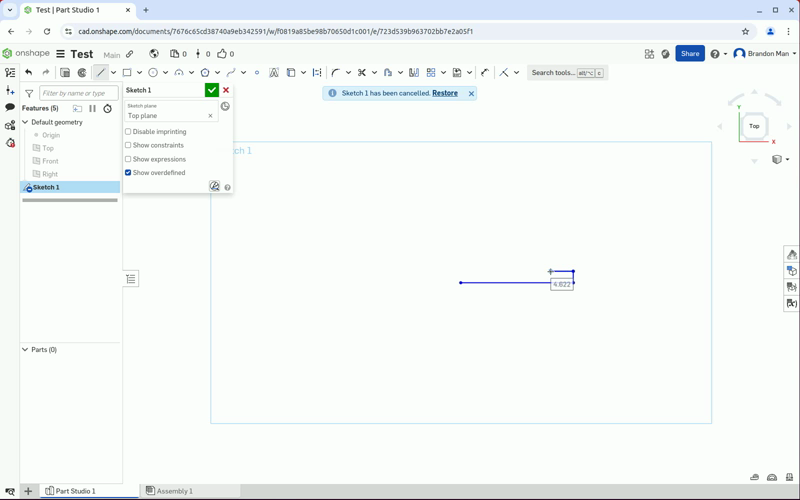
key_down(shift)
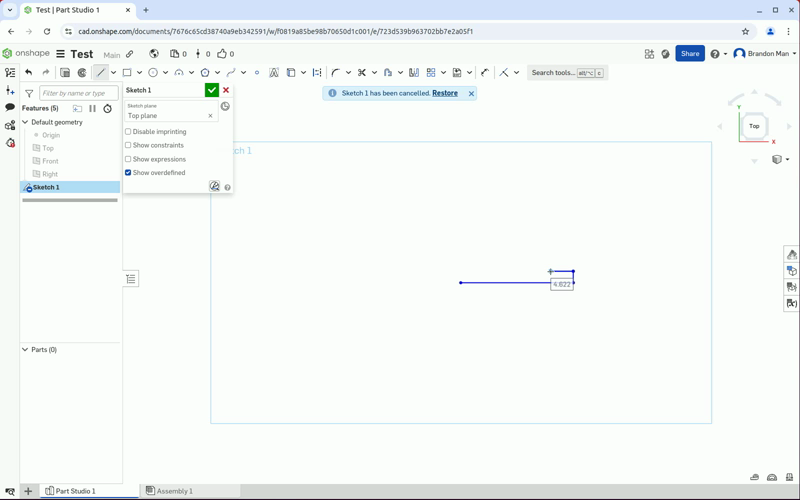
mouse_move(460, 271)
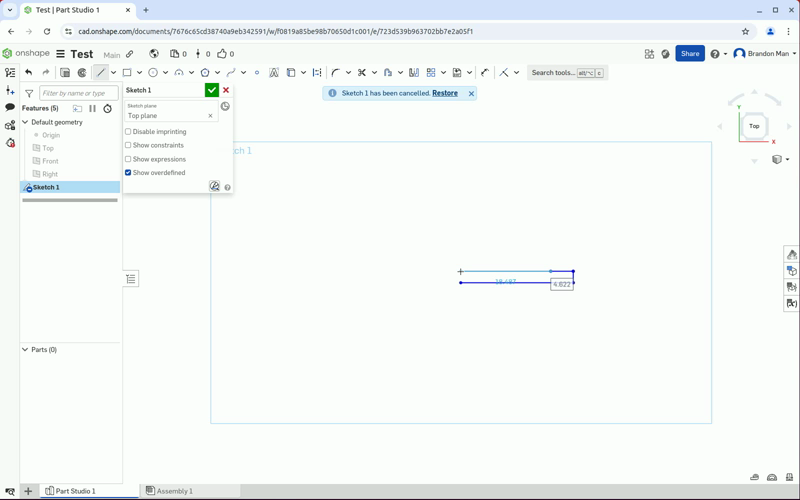
click(460, 271)
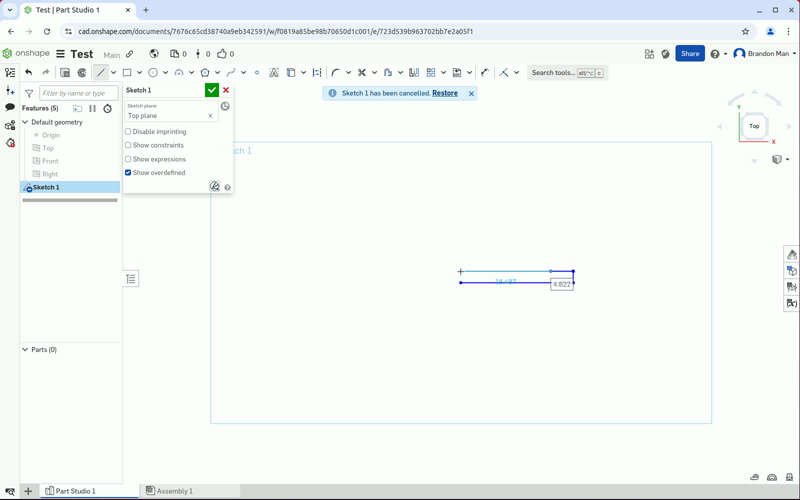
key_up(shift)
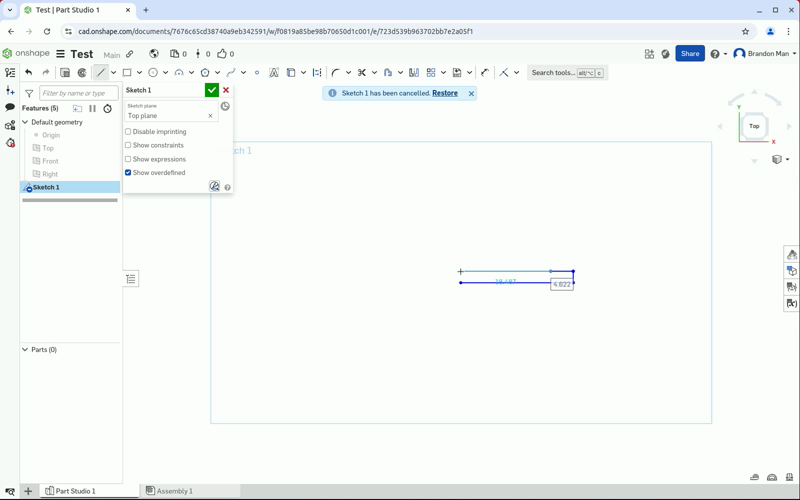
mouse_move(490, 271)
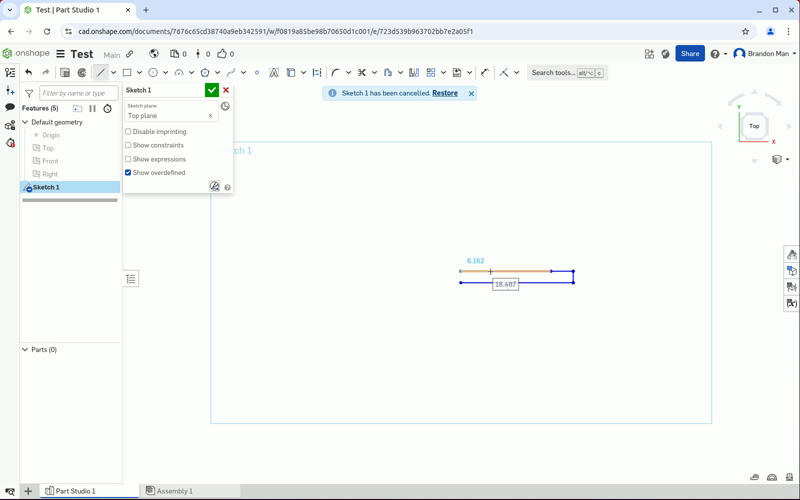
key_down(shift)
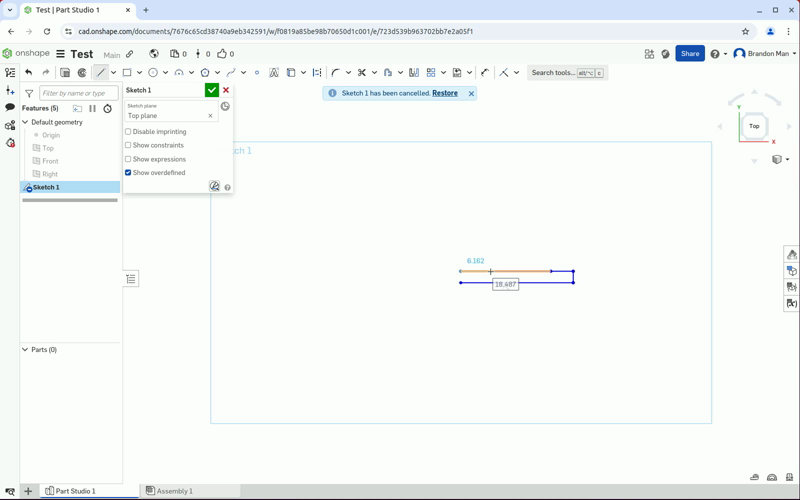
mouse_move(460, 282)
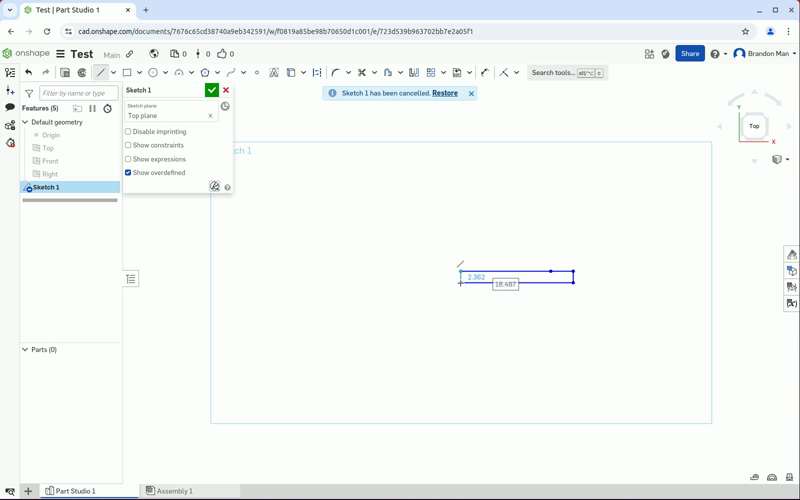
key_up(shift)
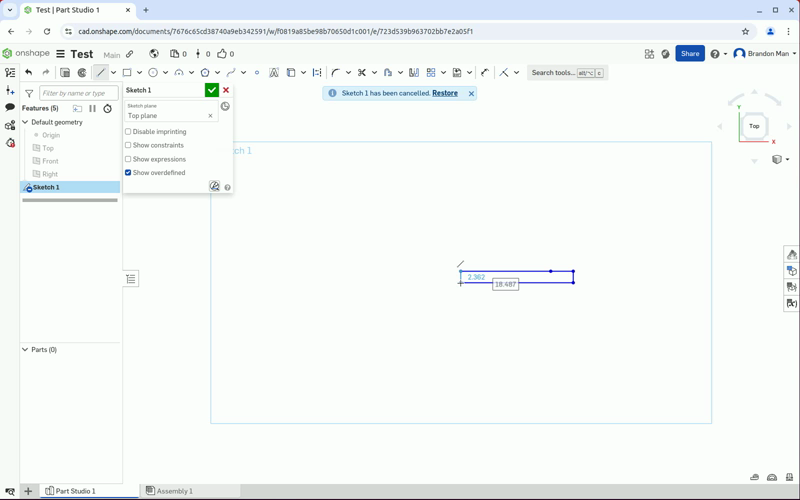
click(460, 282)
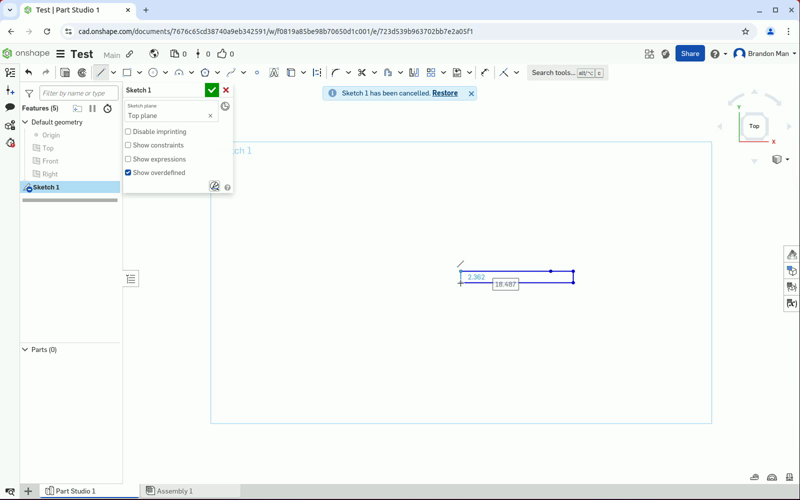
key(esc)
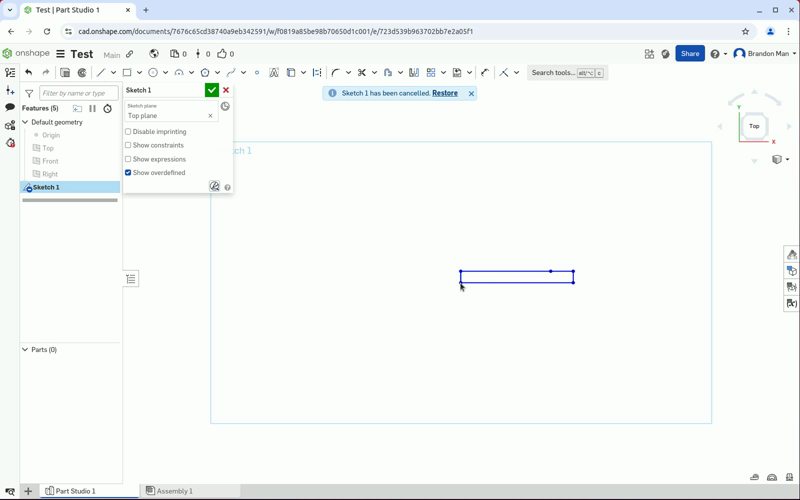
mouse_move(463, 272)
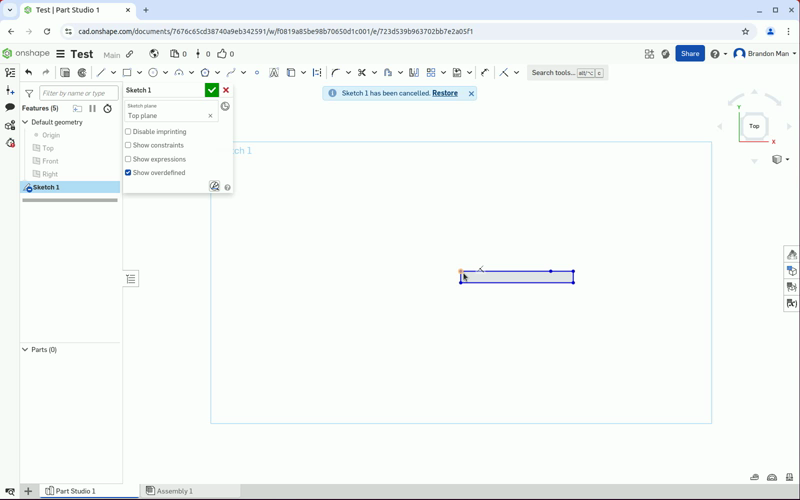
scroll(6)
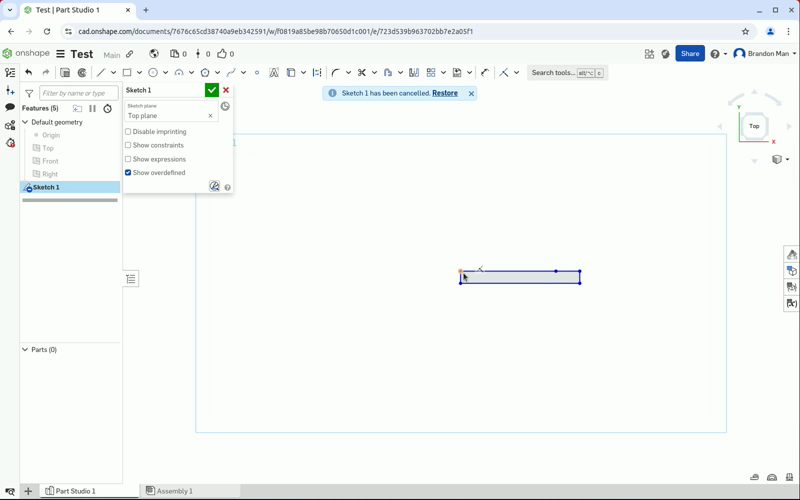
scroll(6)
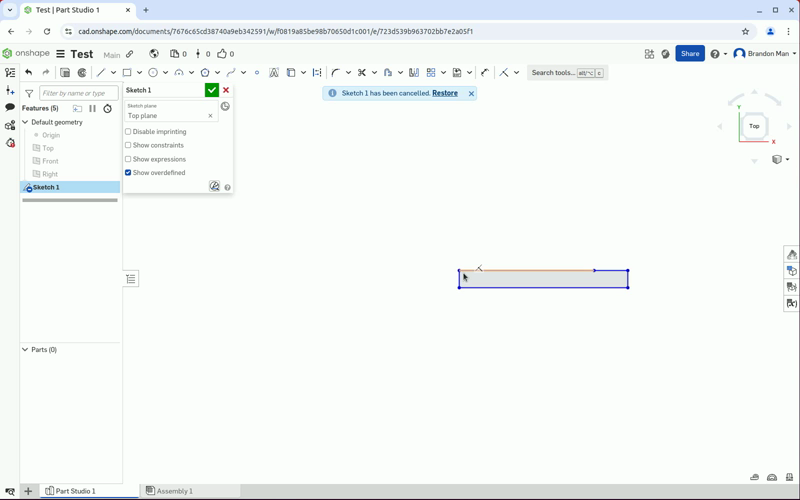
scroll(6)
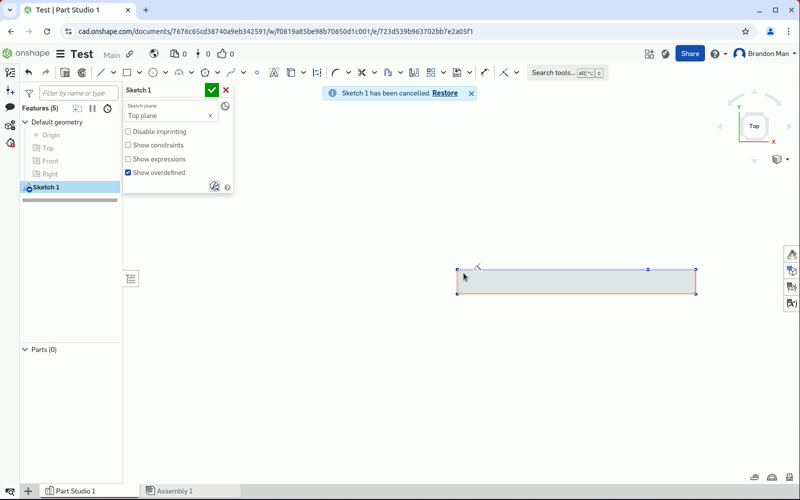
scroll(6)
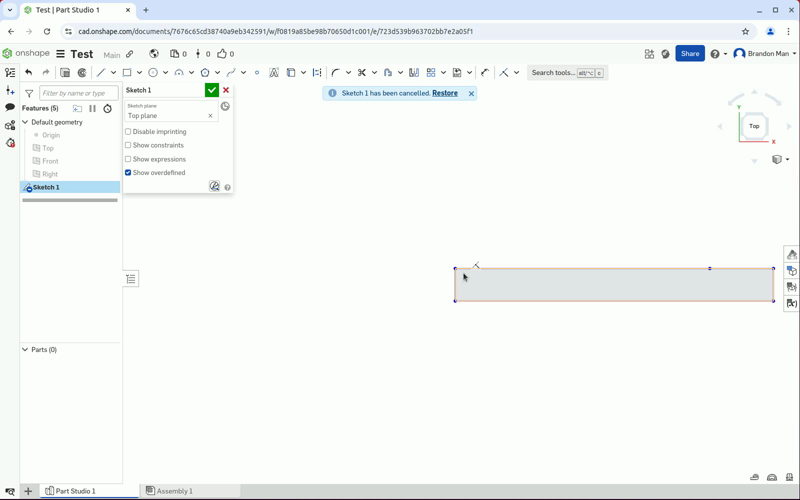
scroll(6)
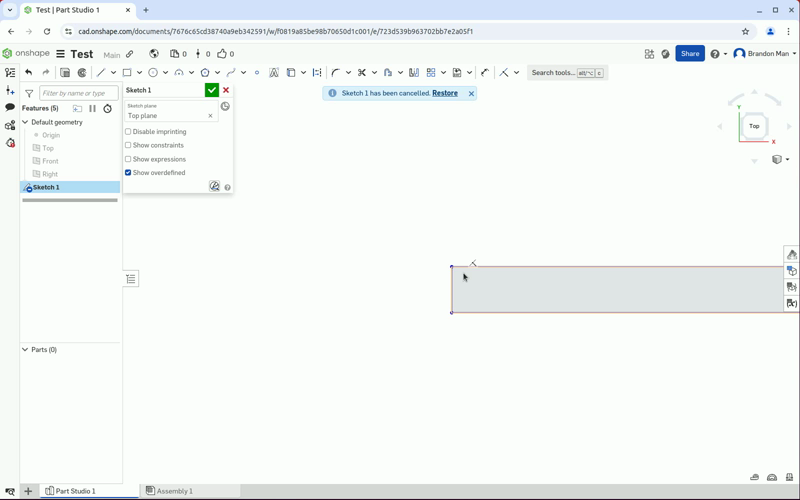
scroll(6)
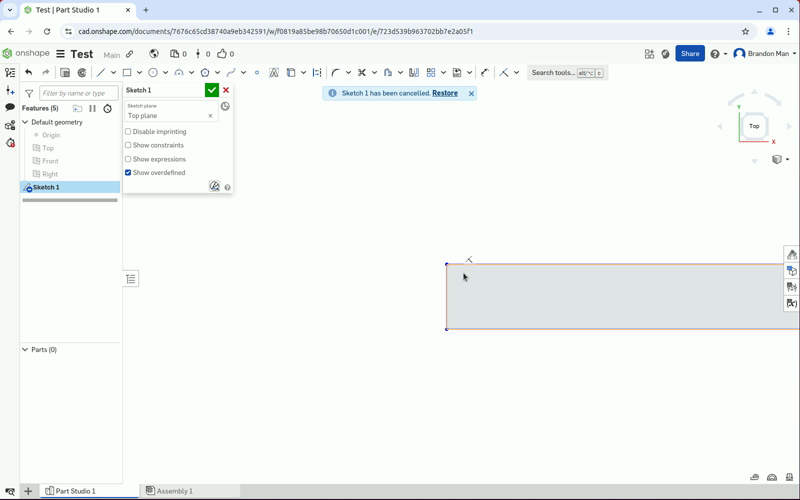
scroll(6)
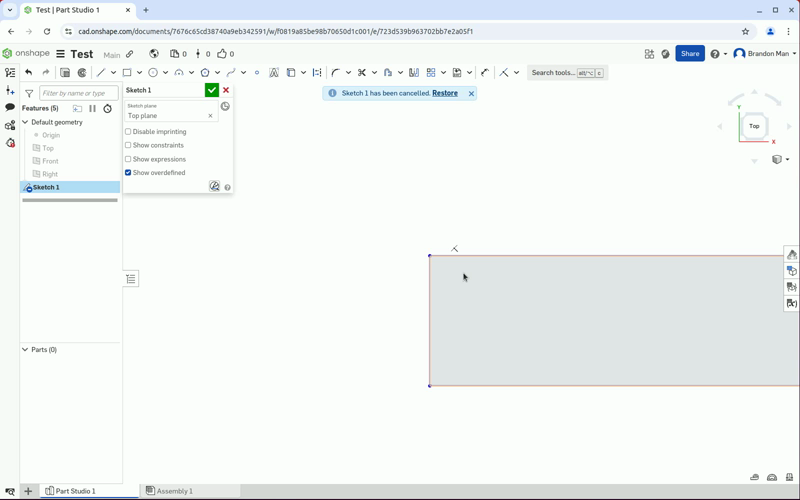
click(463, 272)
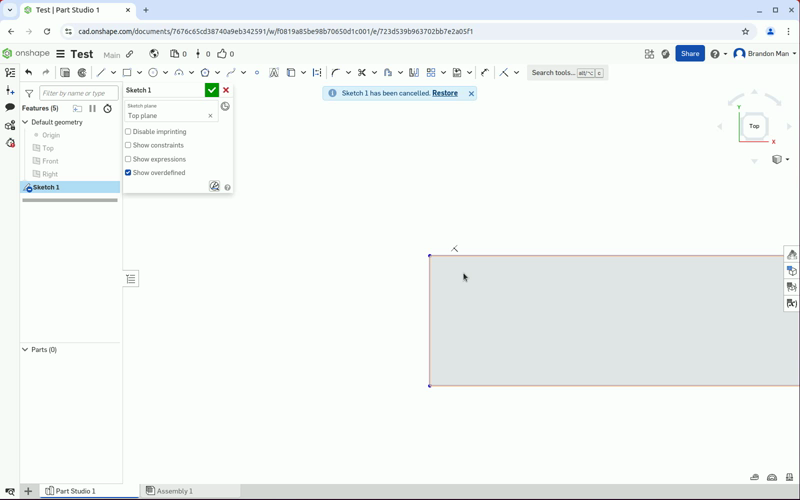
scroll(-6)
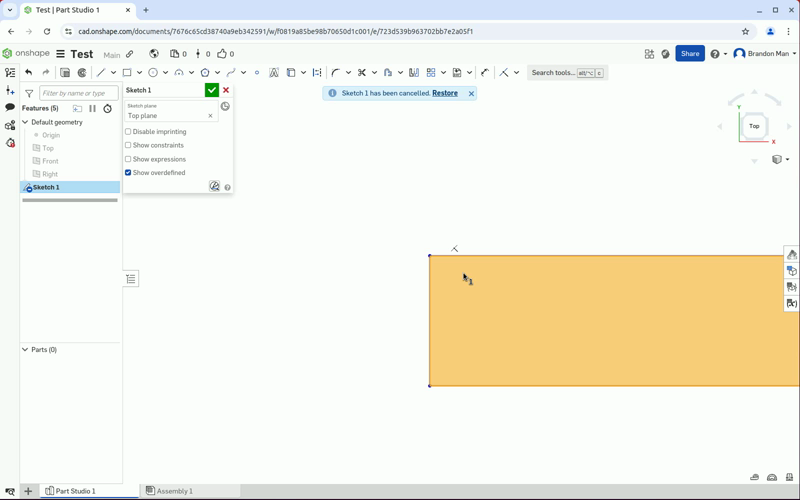
scroll(-6)
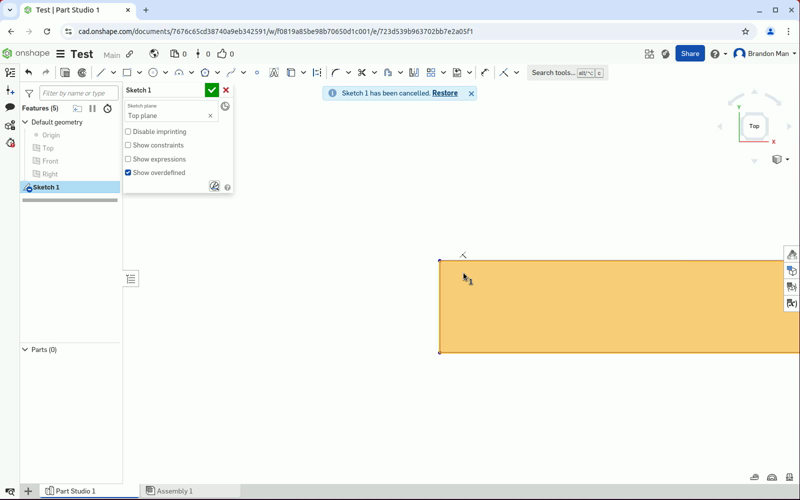
scroll(-6)
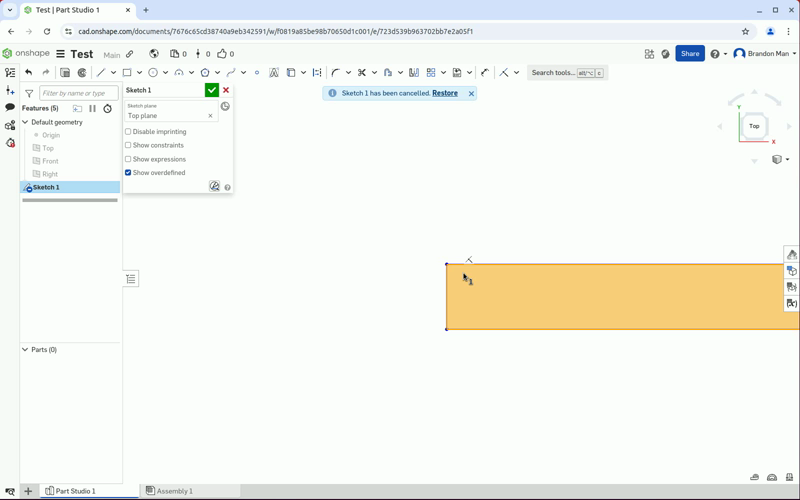
scroll(-6)
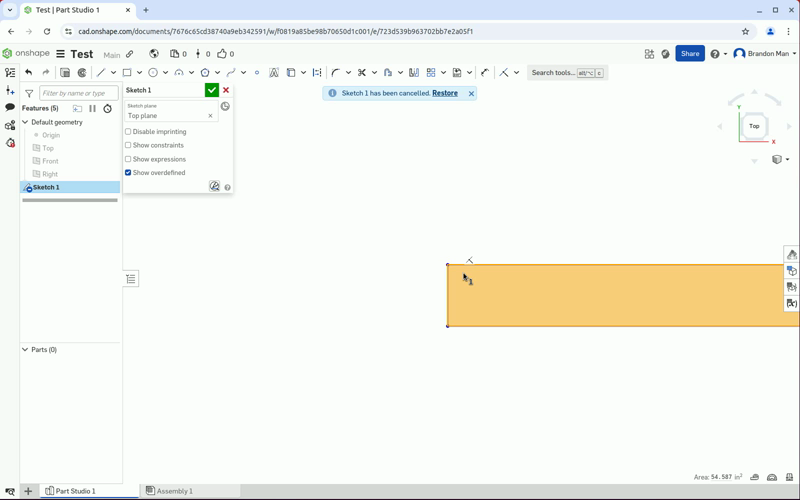
scroll(-6)
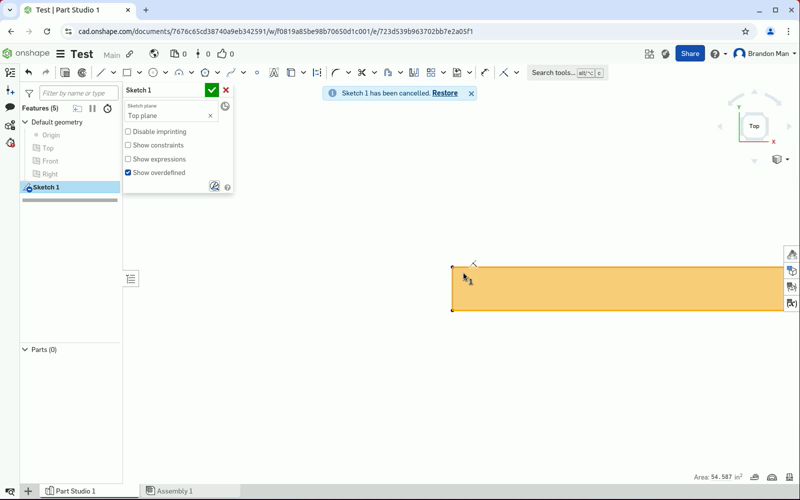
scroll(-6)
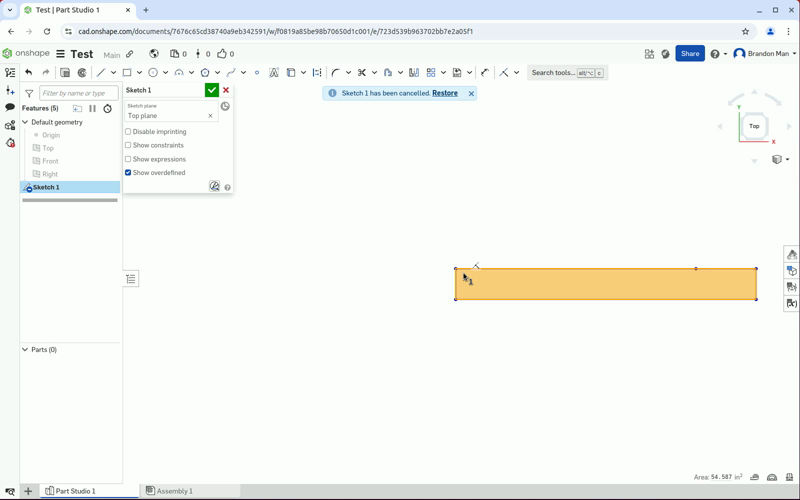
scroll(-6)
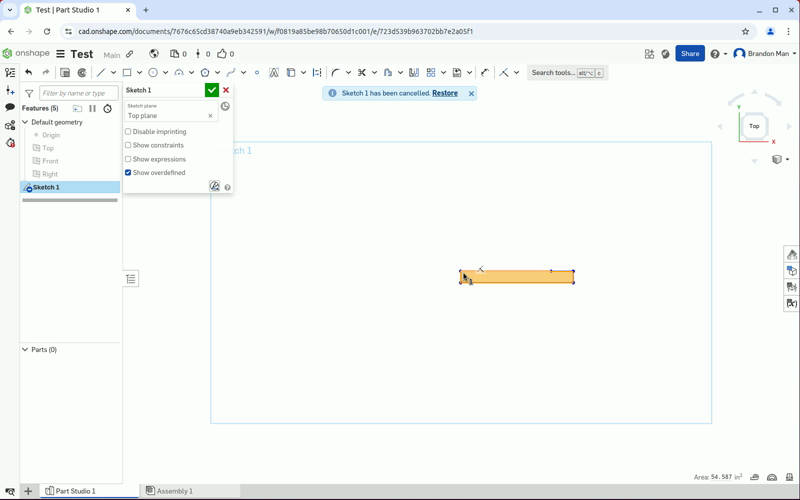
mouse_move(73, 352)
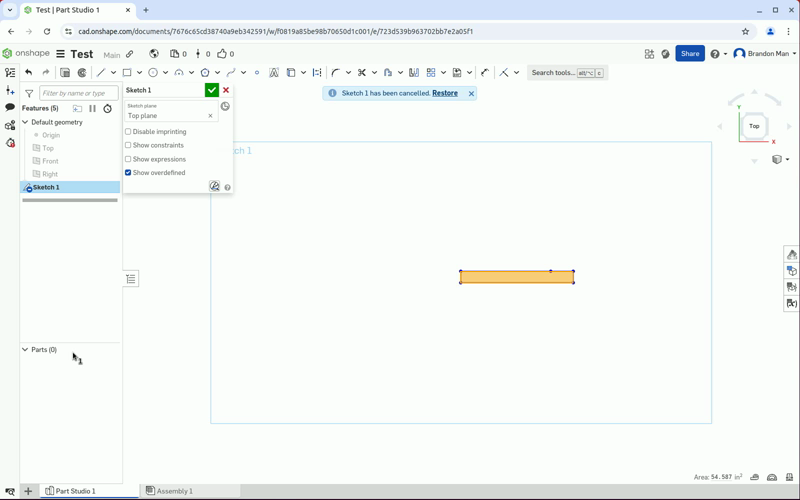
key(shift+y)
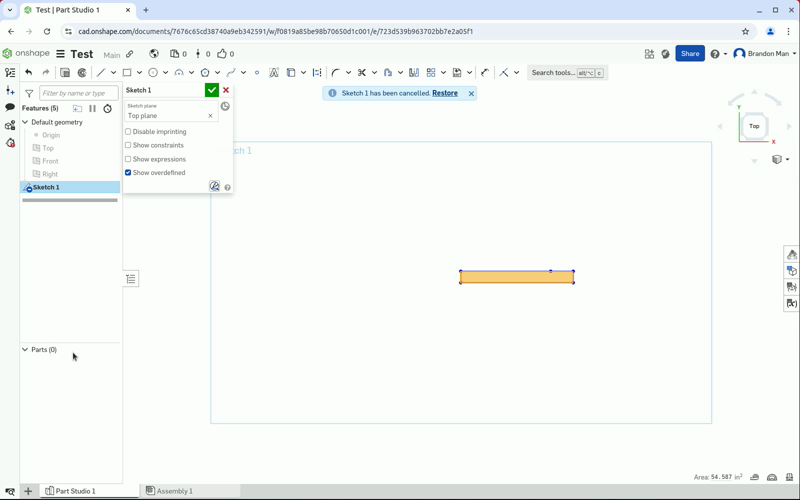
key(shift+e)
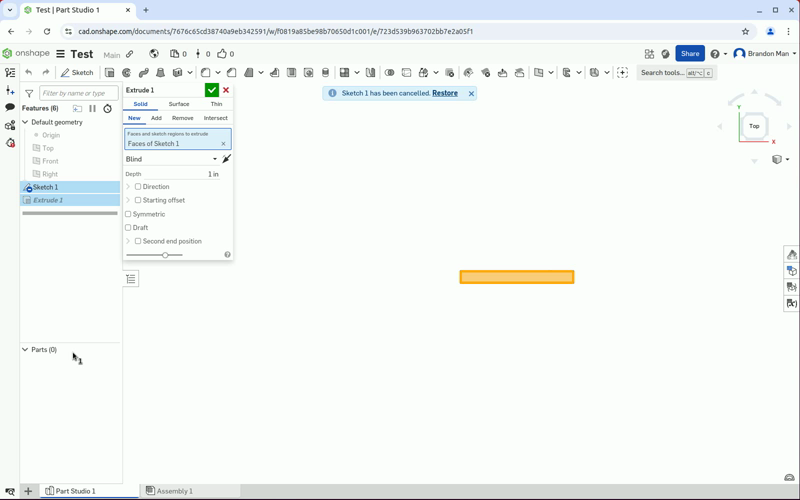
mouse_move(143, 106)
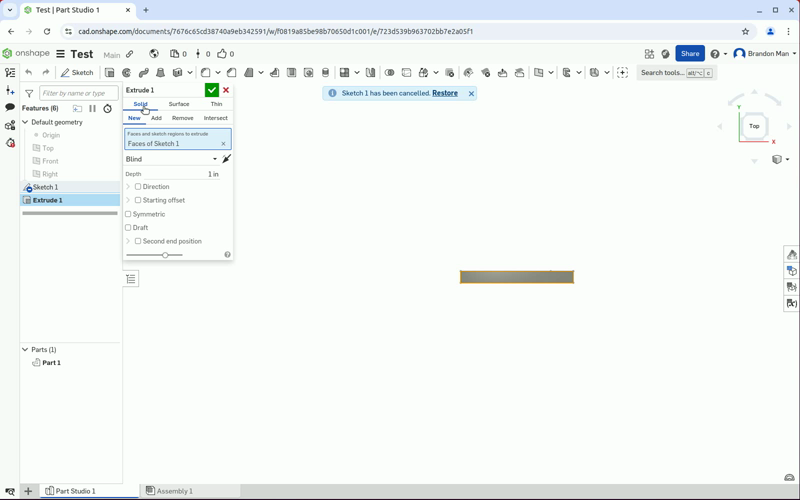
click(143, 106)
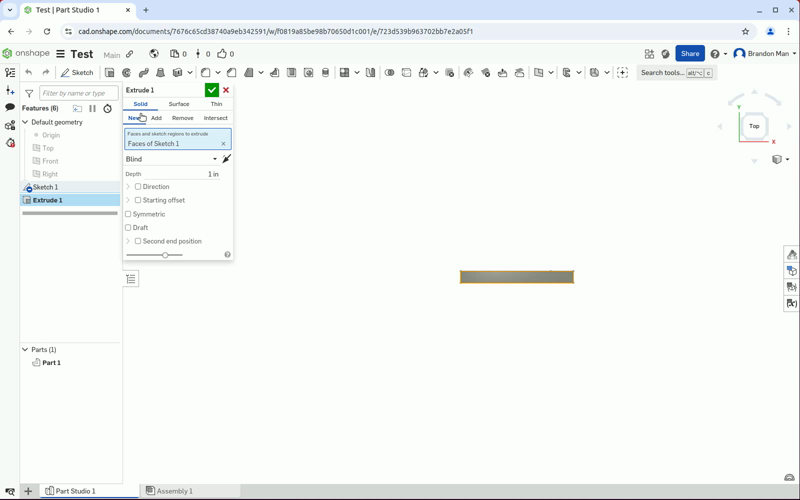
mouse_move(137, 120)
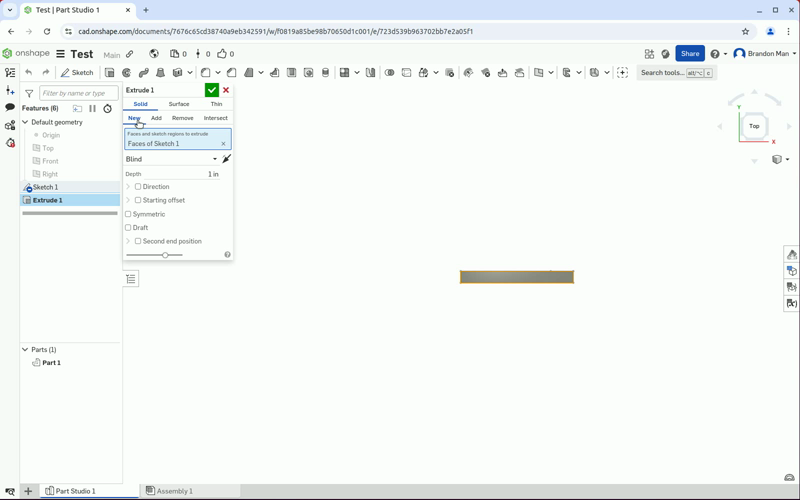
click(137, 120)
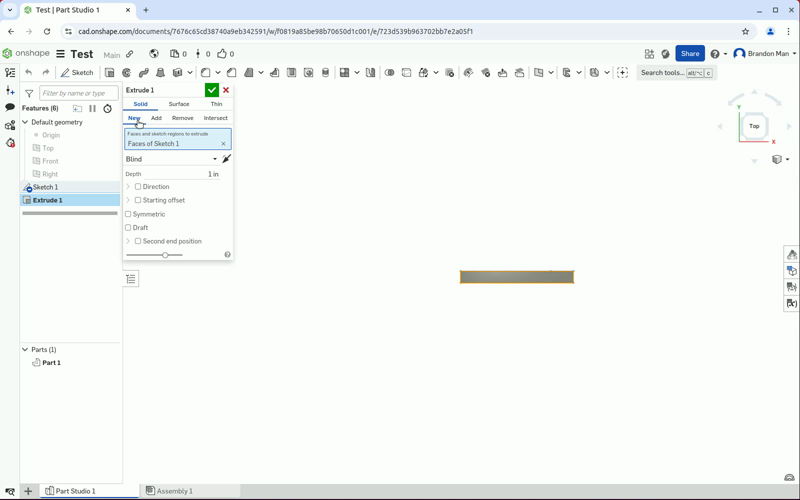
key(tab, 4)
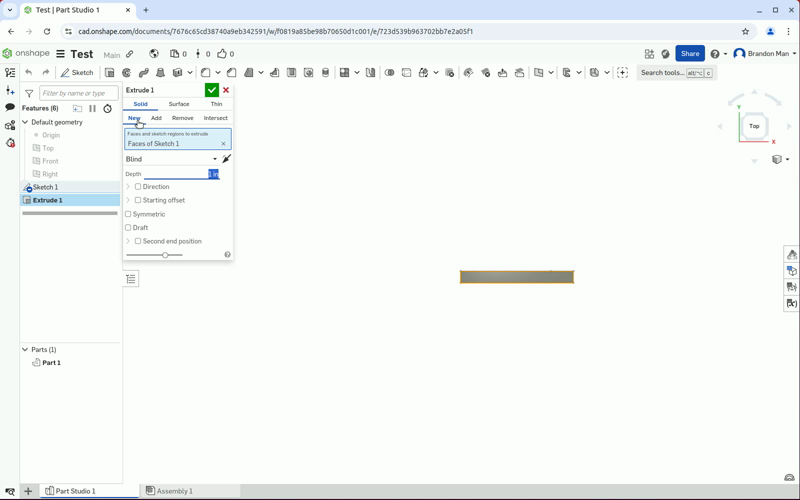
text(4.574)
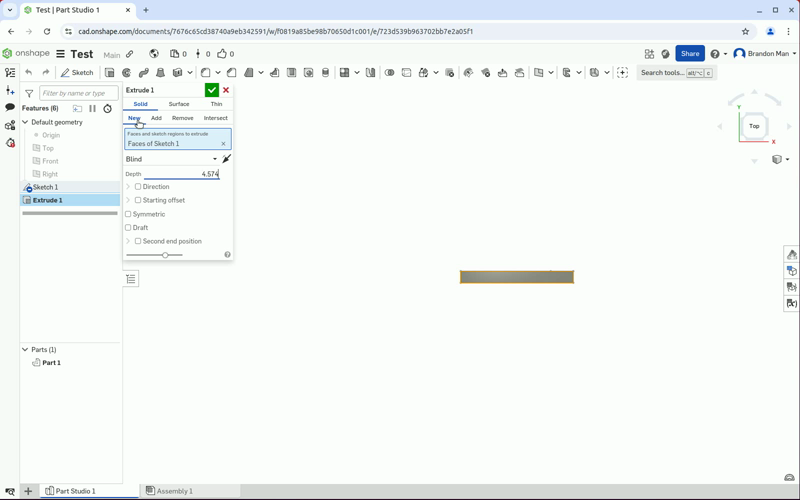
key(enter)
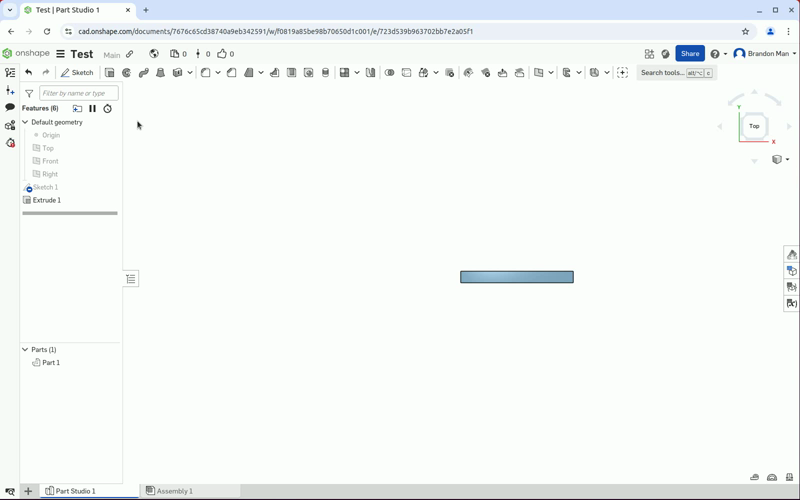
key(shift+h)
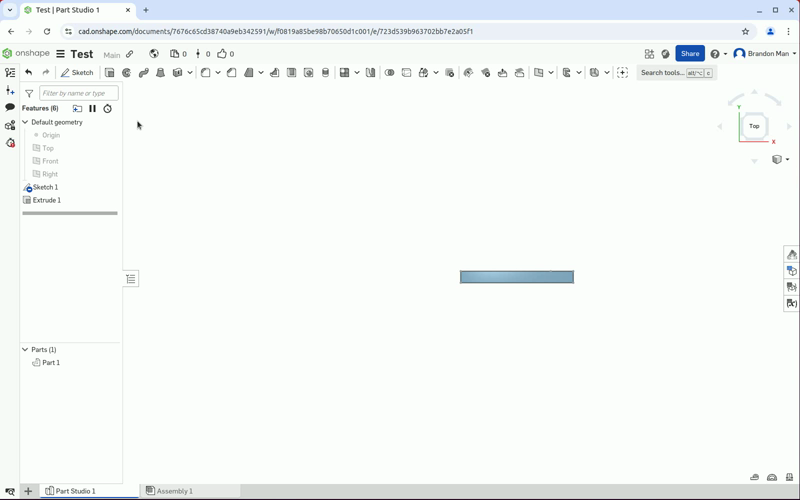
key(shift+h)
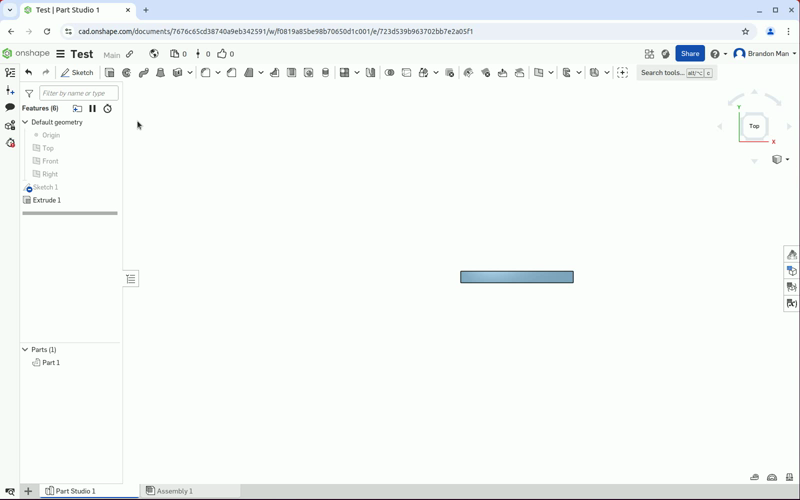
mouse_move(73, 189)
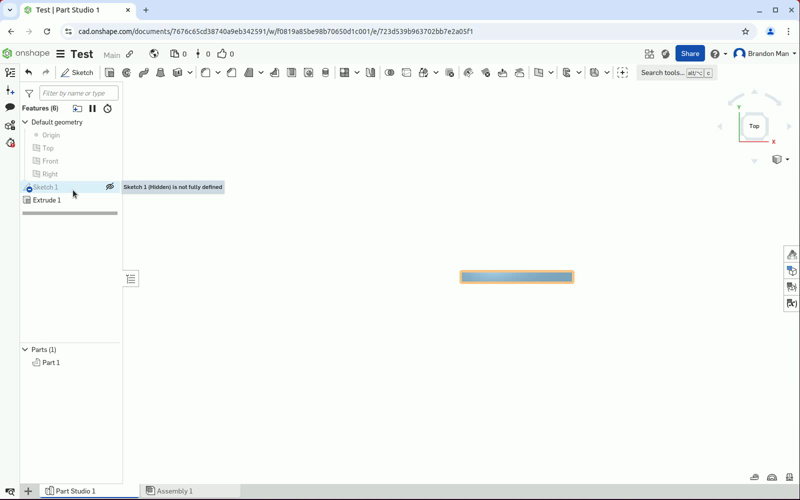
click(73, 189)
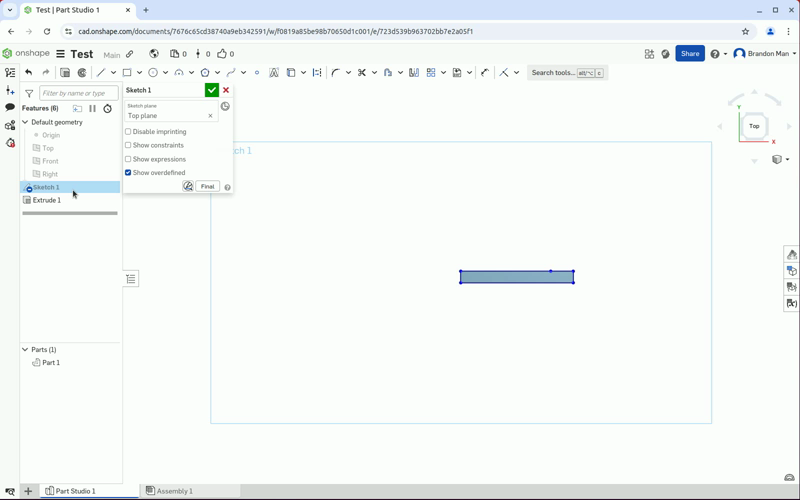
mouse_move(229, 92)
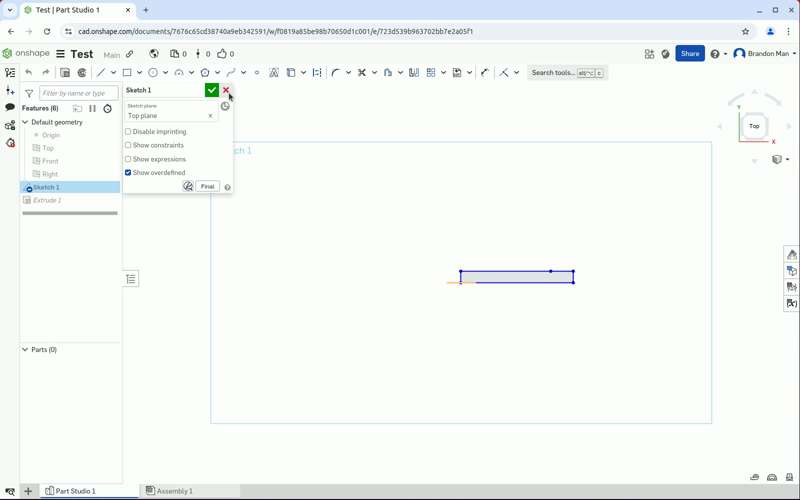
click(229, 92)
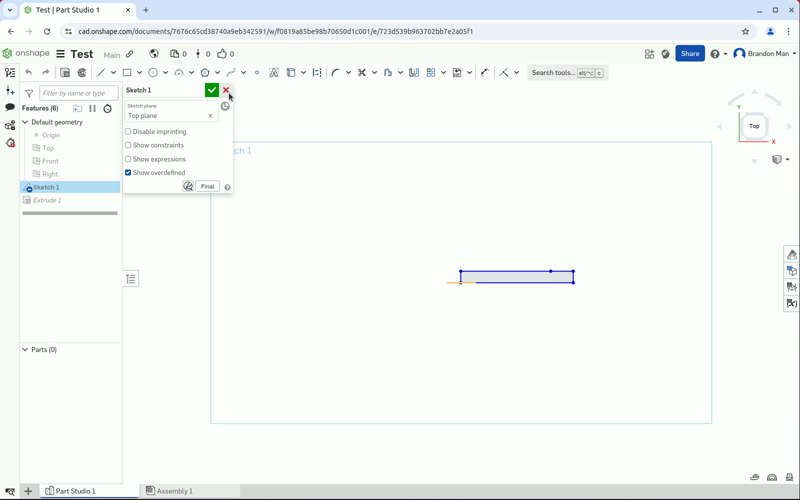
key(shift+s)
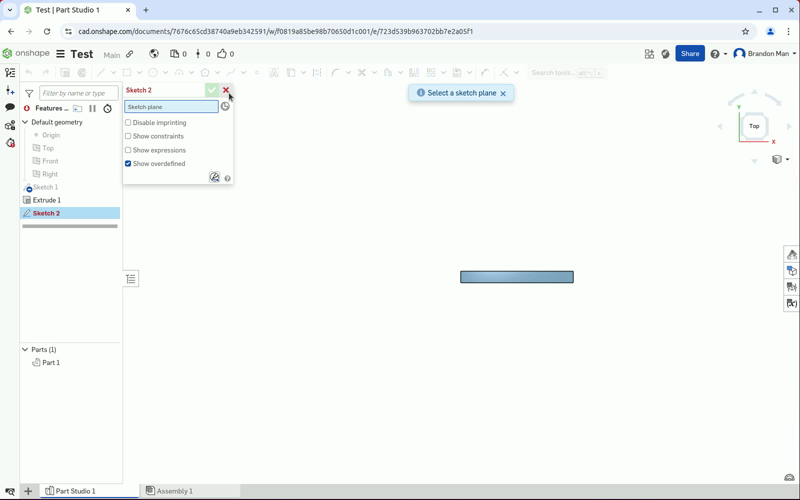
mouse_move(73, 150)
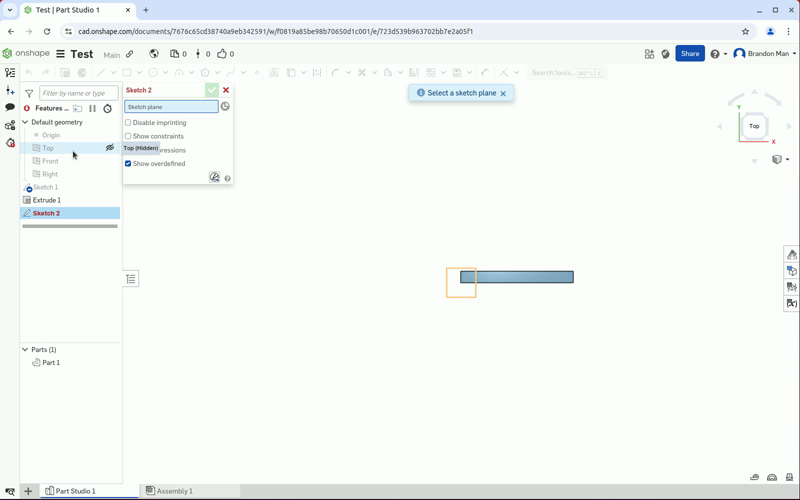
click(73, 150)
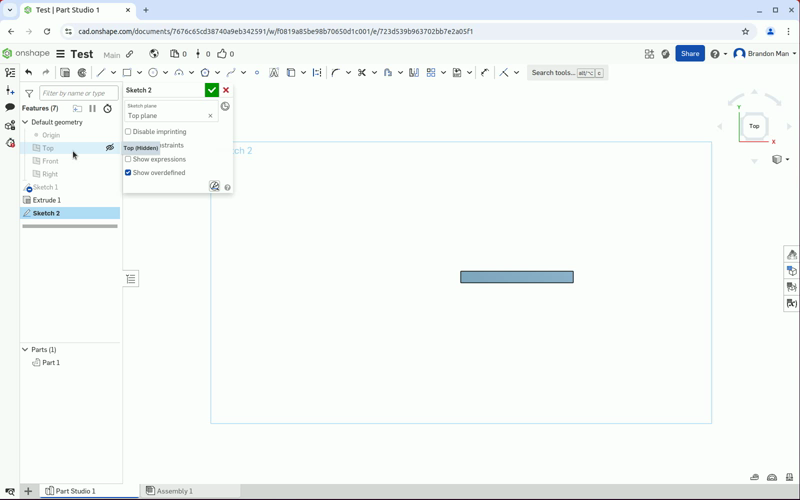
mouse_move(73, 352)
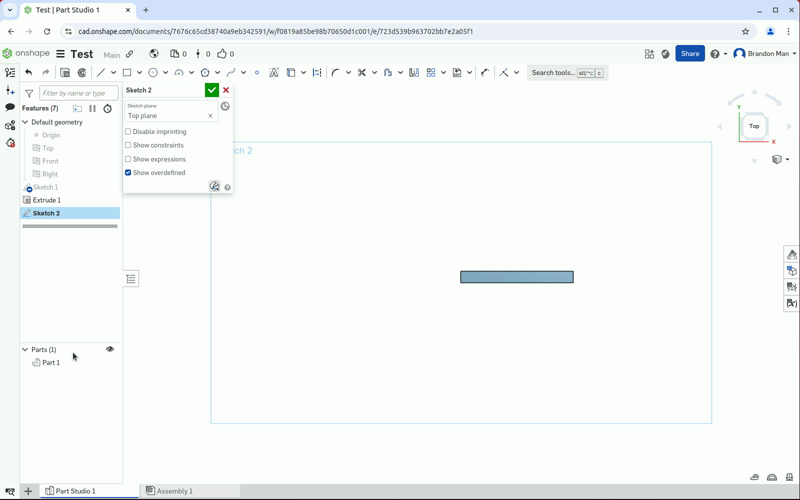
key(y)
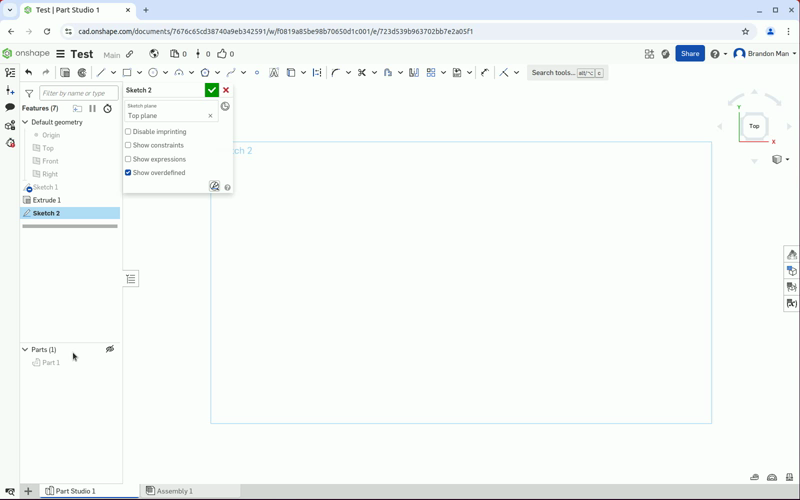
key(l)
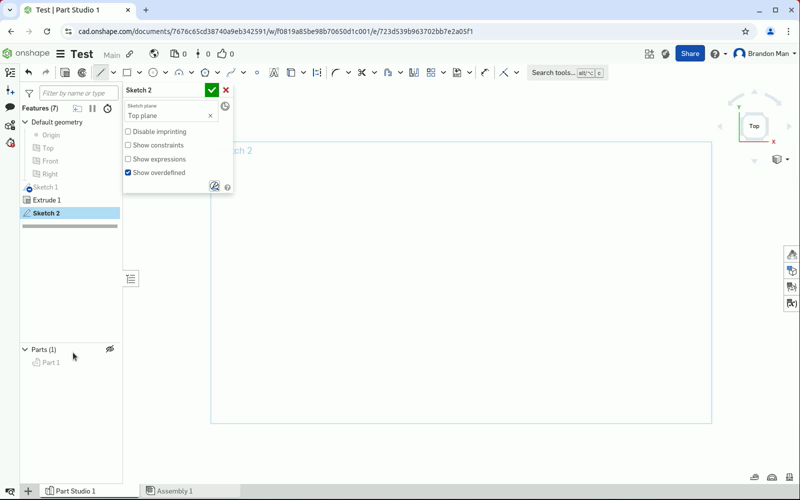
key_down(shift)
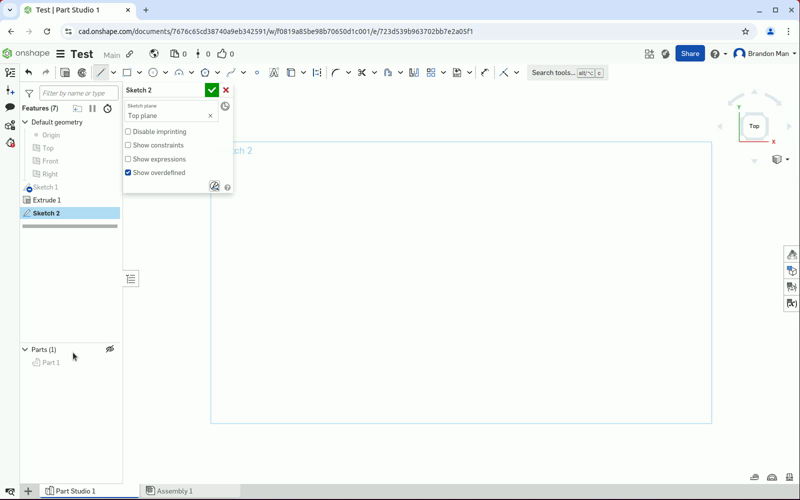
mouse_move(551, 271)
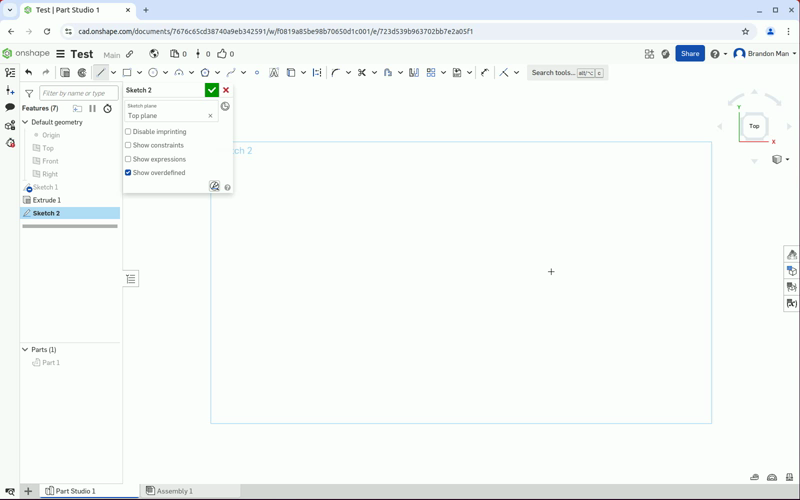
click(551, 271)
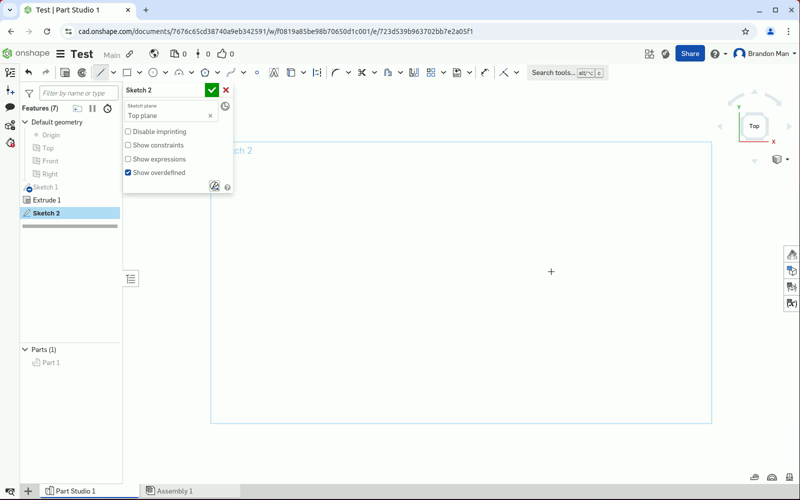
key_up(shift)
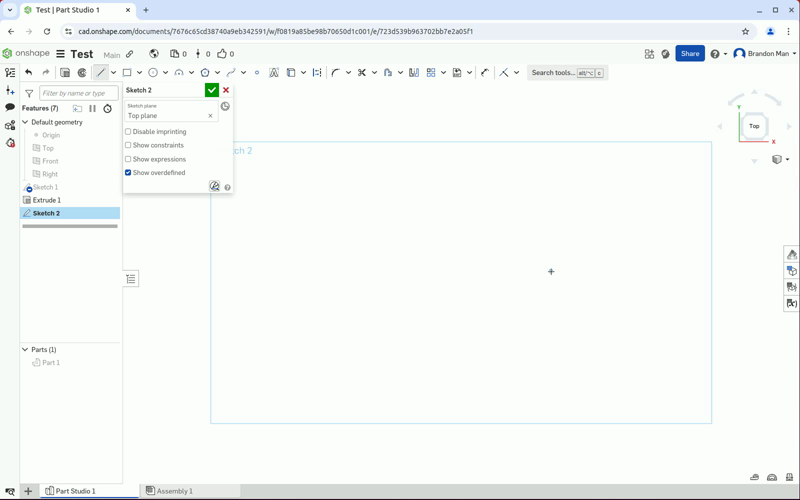
key_down(shift)
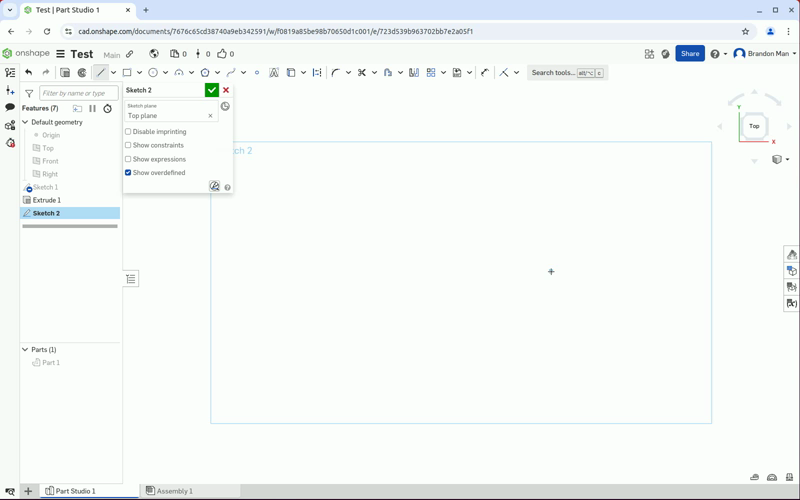
mouse_move(581, 271)
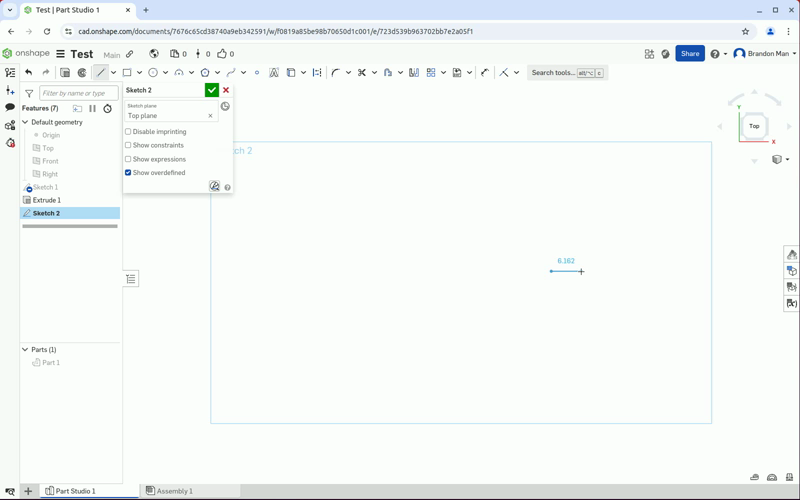
mouse_move(574, 271)
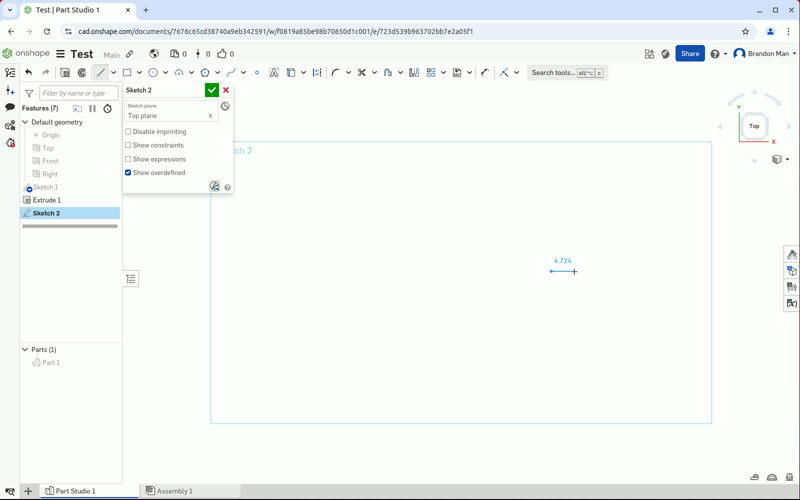
click(574, 271)
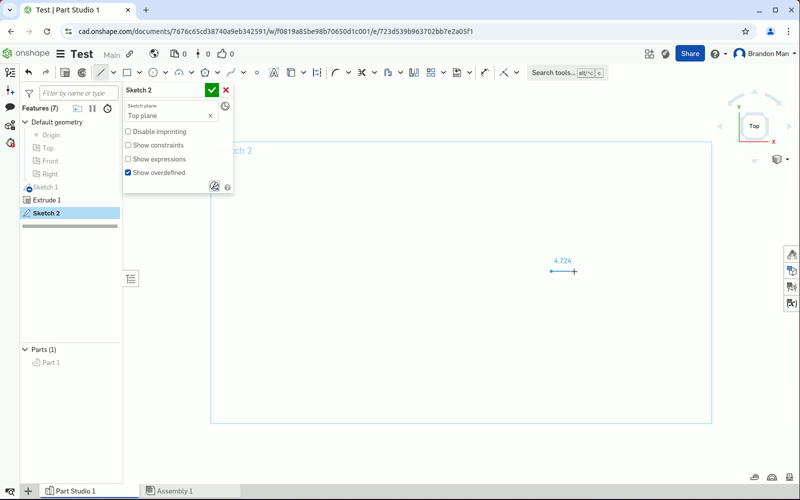
key_up(shift)
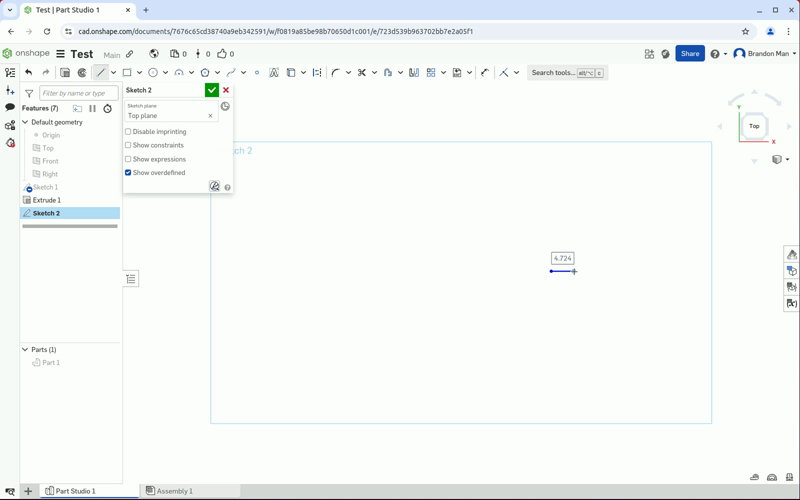
key_down(shift)
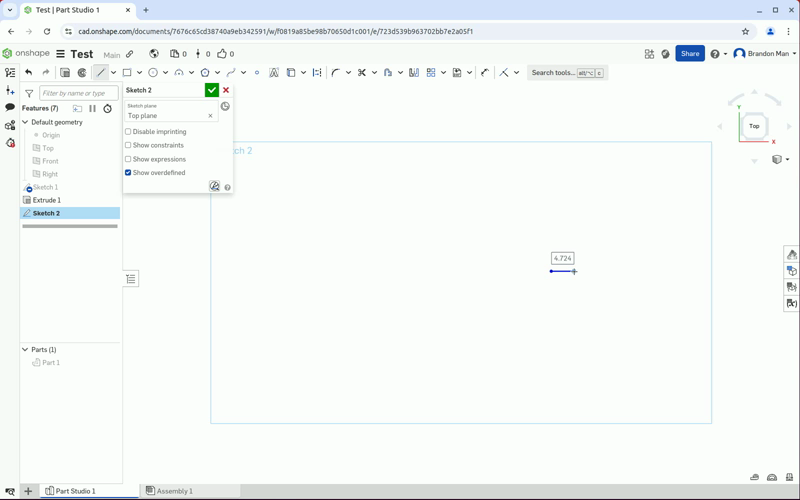
mouse_move(589, 271)
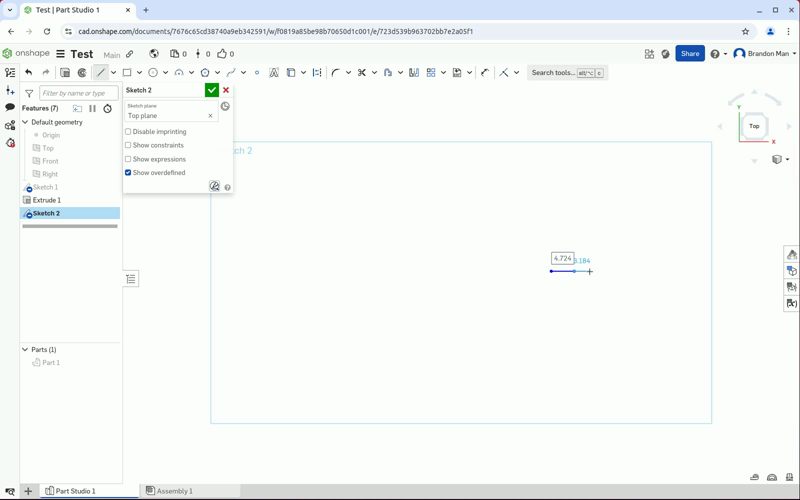
mouse_move(551, 259)
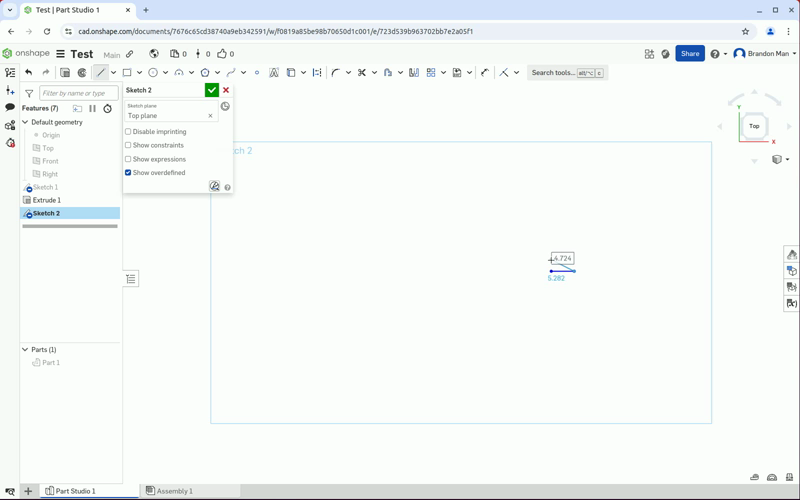
click(551, 259)
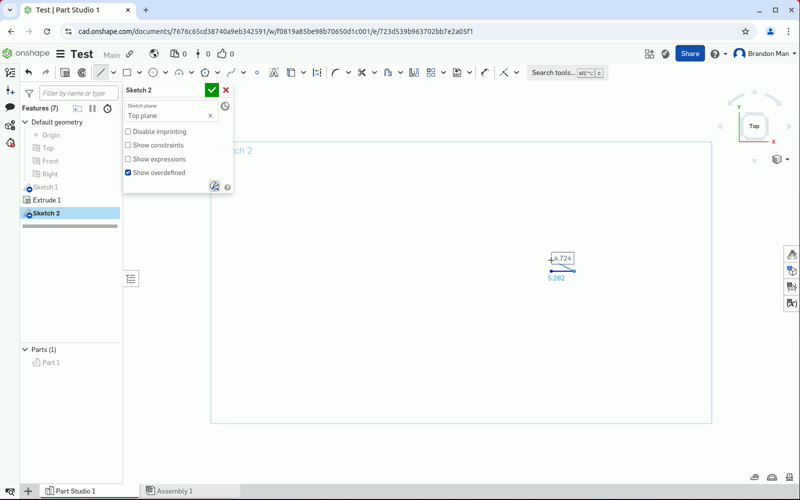
key_up(shift)
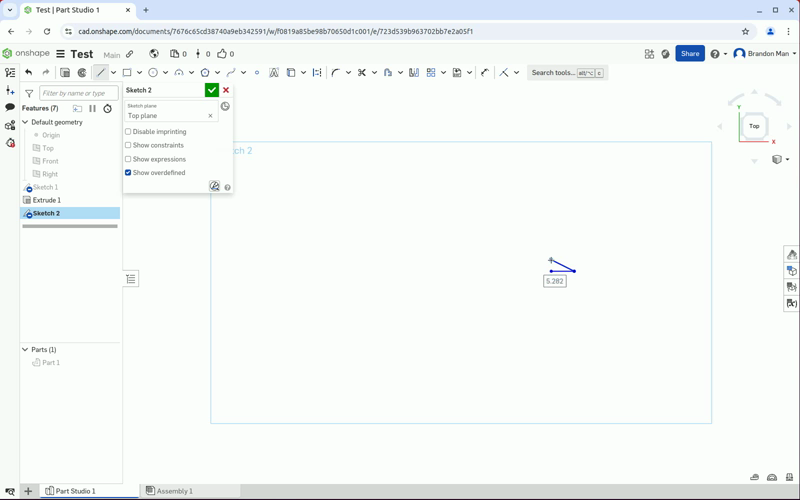
mouse_move(581, 259)
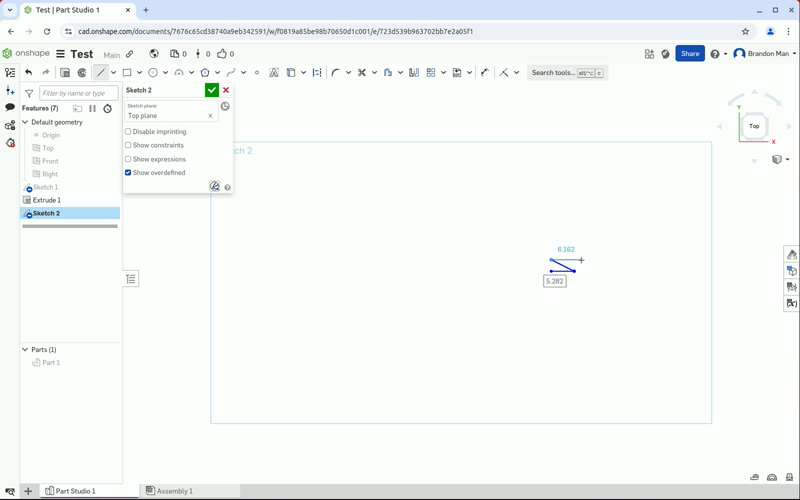
key_down(shift)
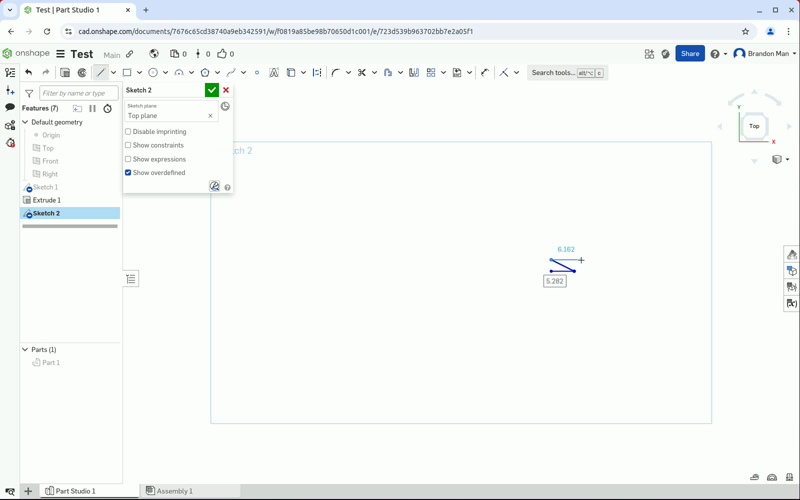
mouse_move(551, 271)
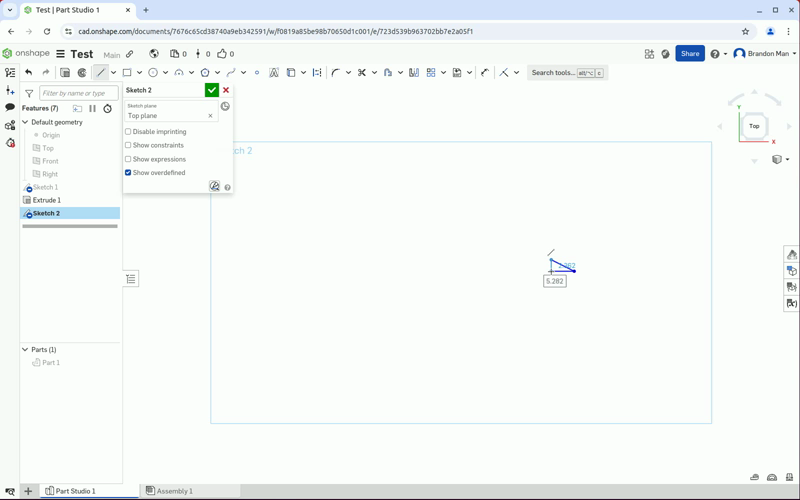
key_up(shift)
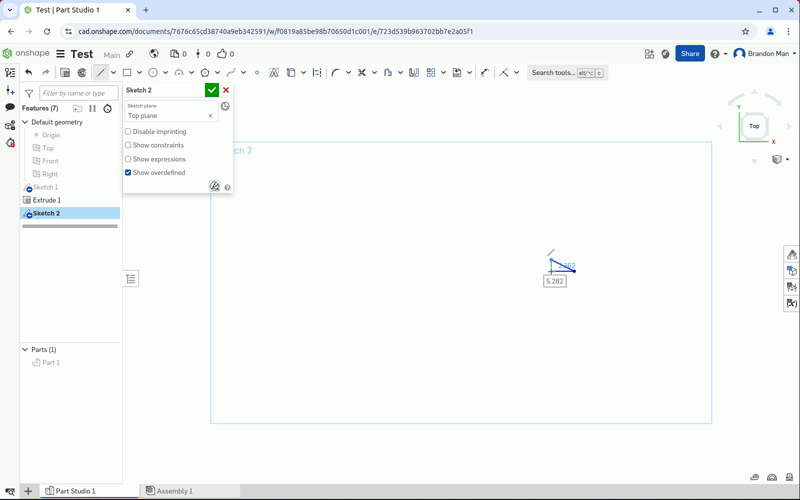
click(551, 271)
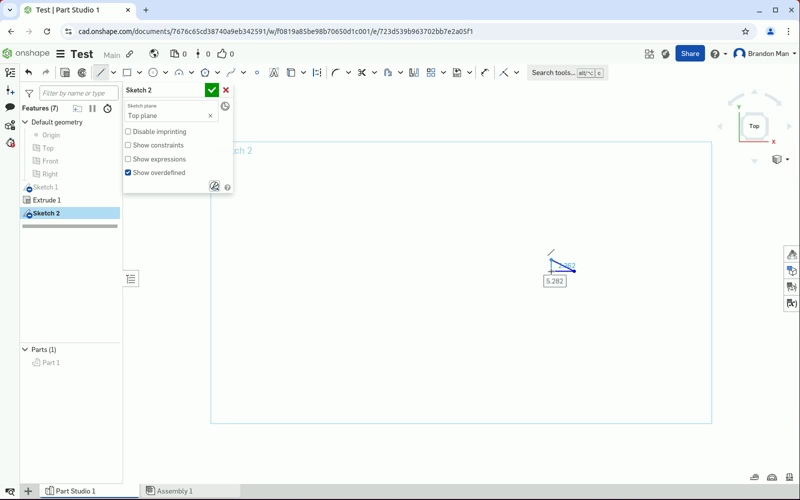
key(esc)
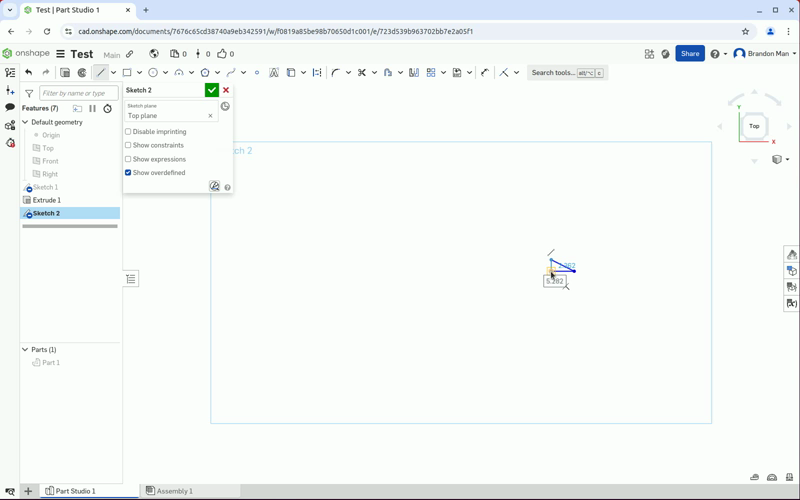
mouse_move(555, 264)
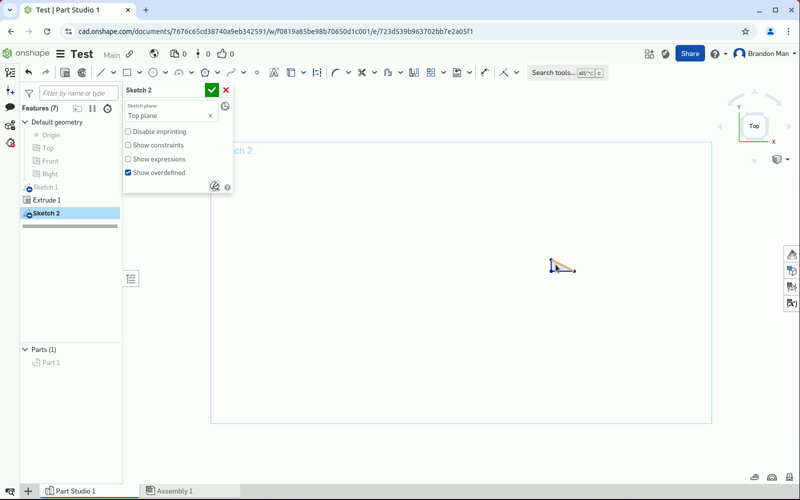
scroll(6)
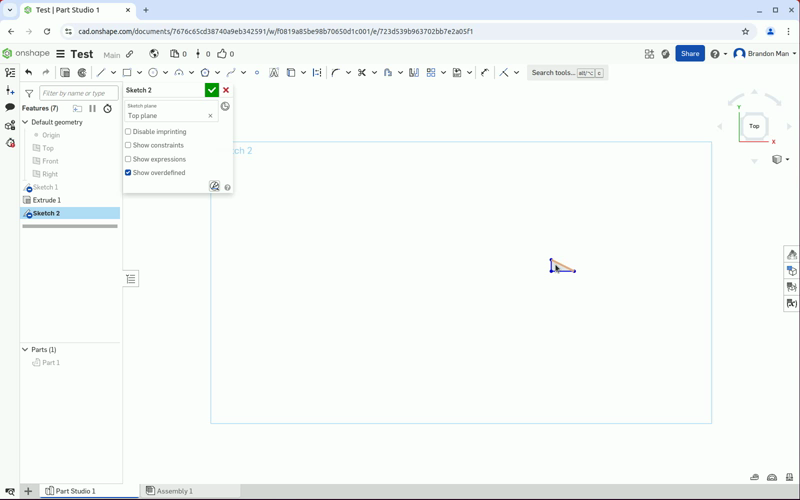
scroll(6)
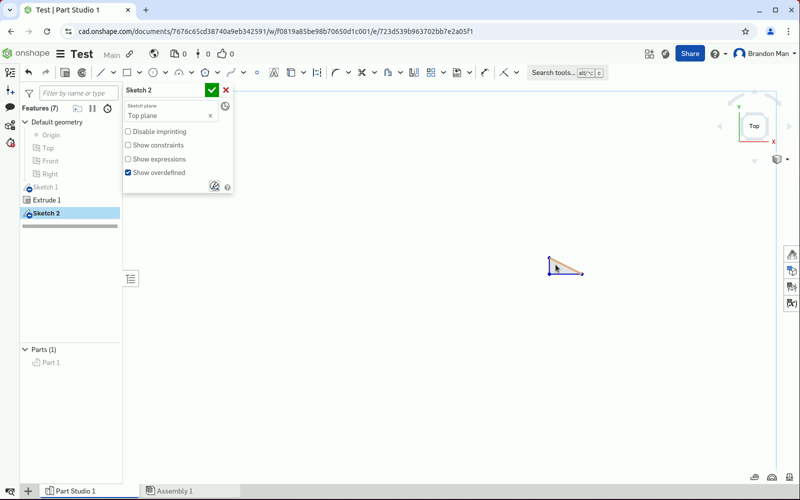
scroll(6)
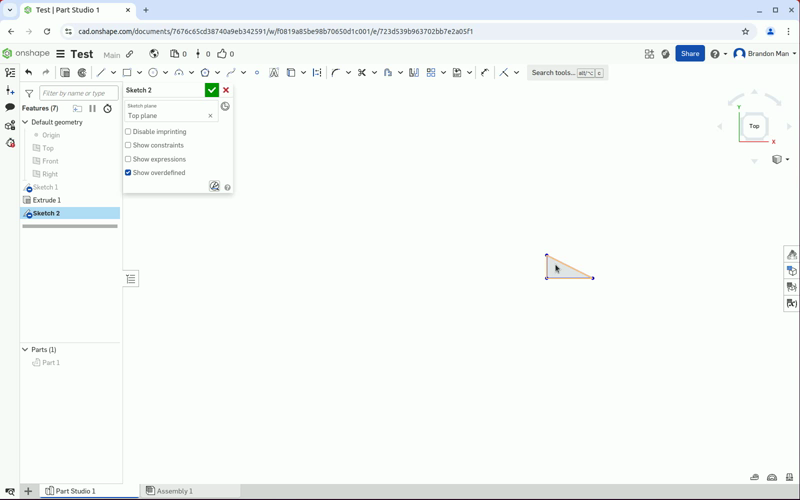
scroll(6)
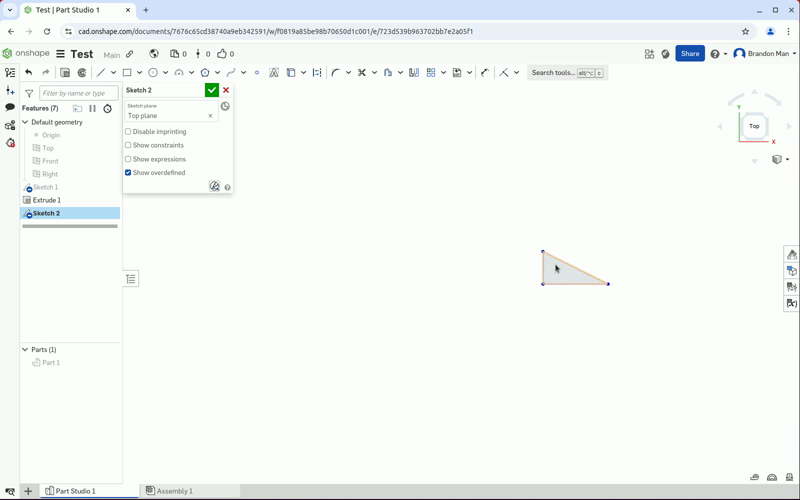
scroll(6)
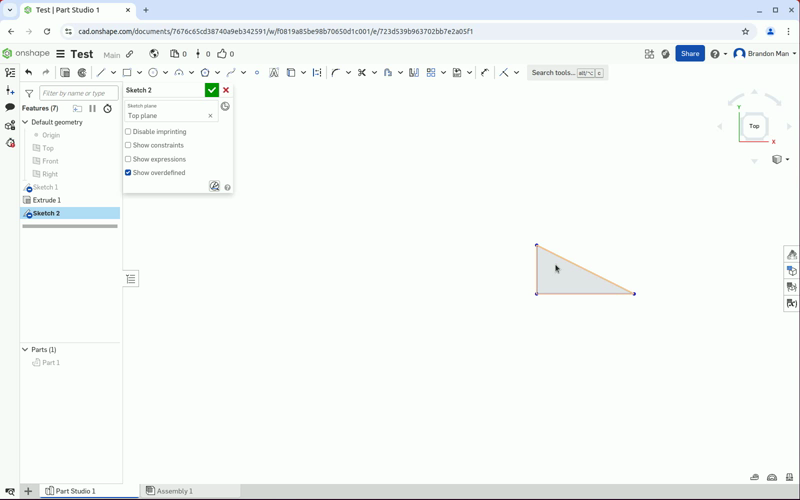
scroll(6)
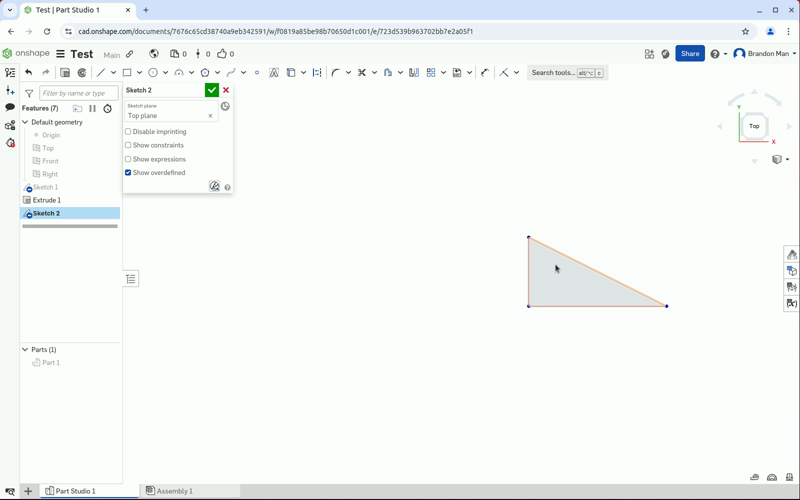
scroll(6)
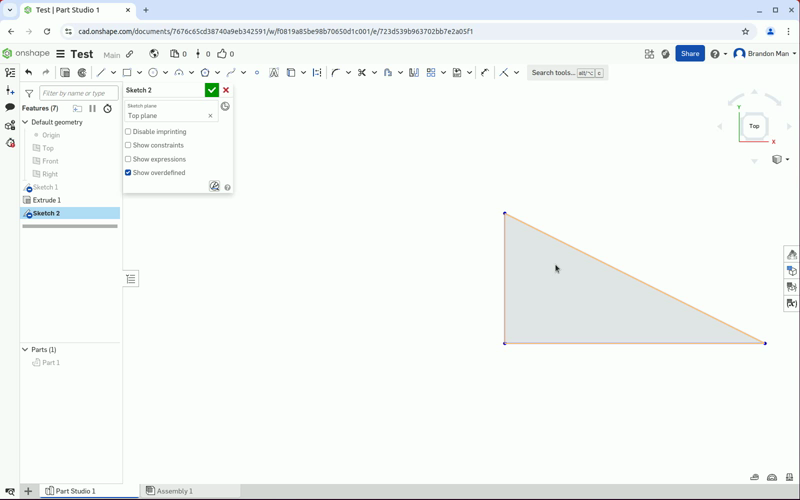
click(555, 264)
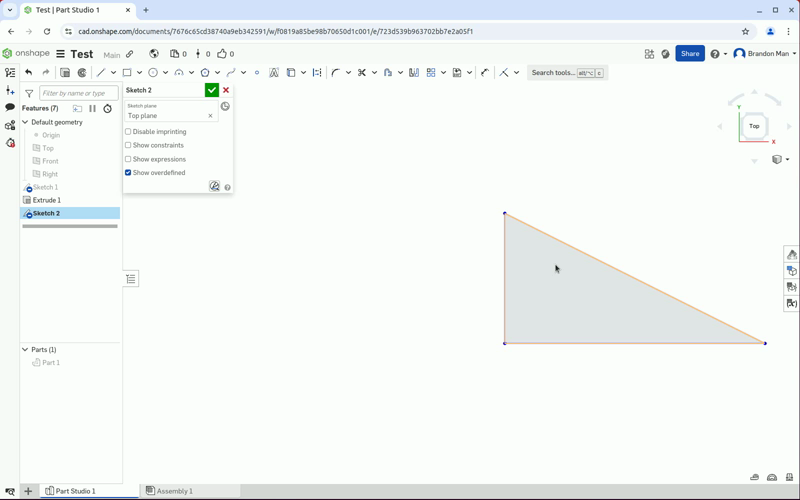
scroll(-6)
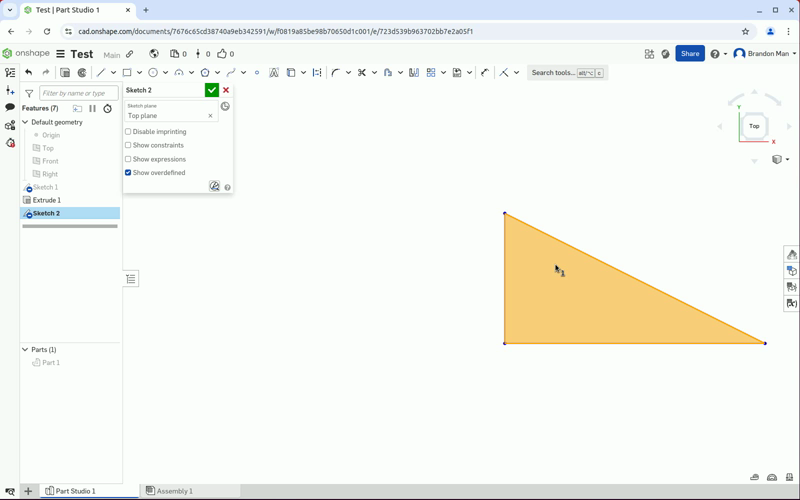
scroll(-6)
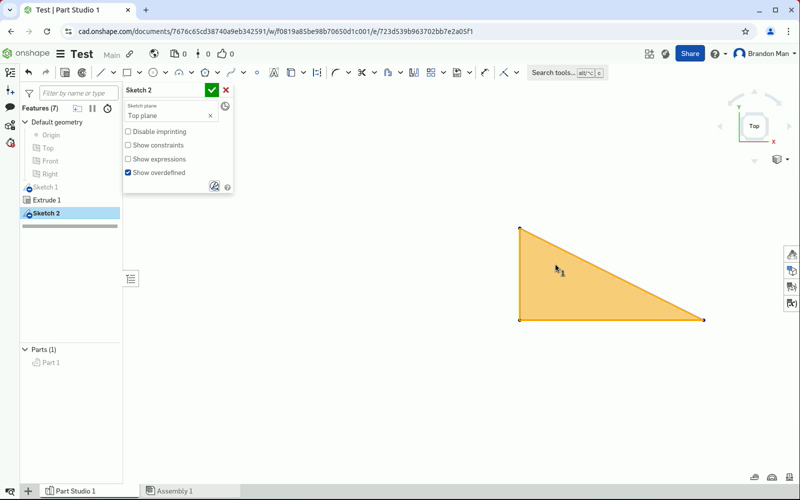
scroll(-6)
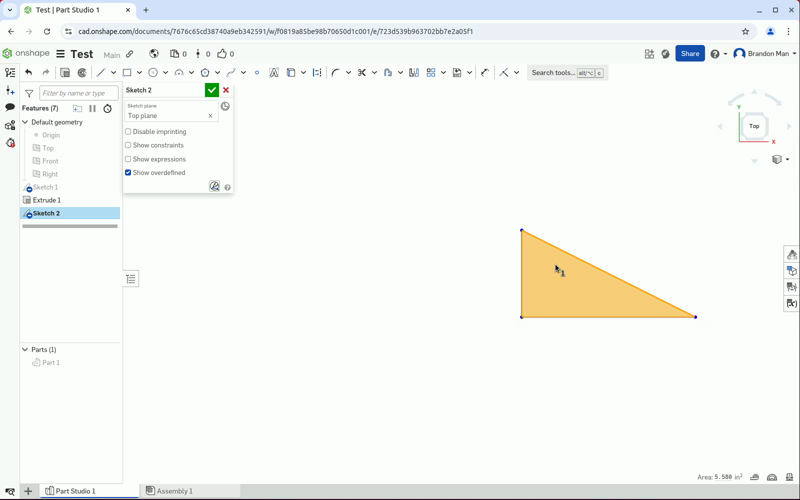
scroll(-6)
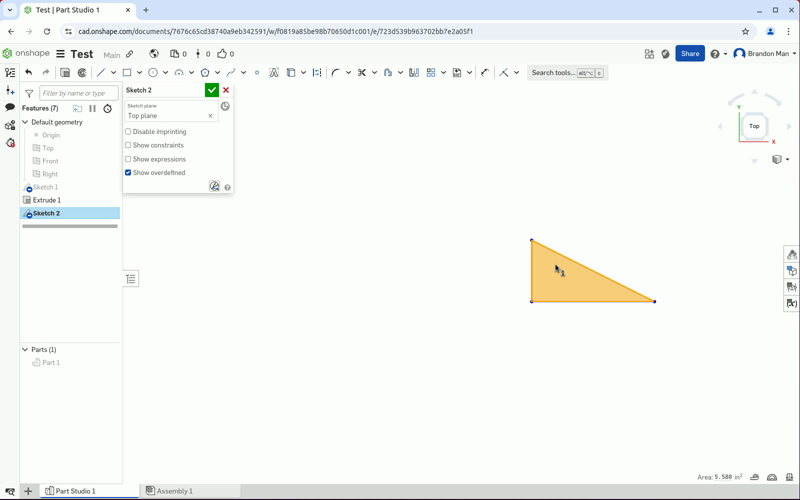
scroll(-6)
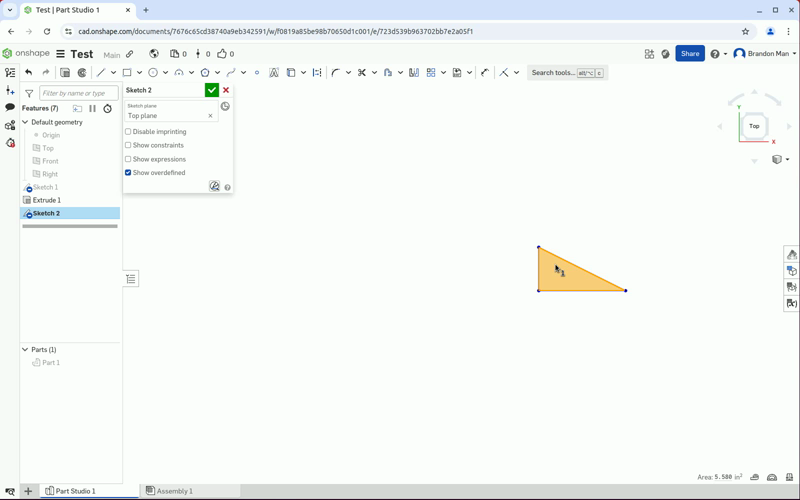
scroll(-6)
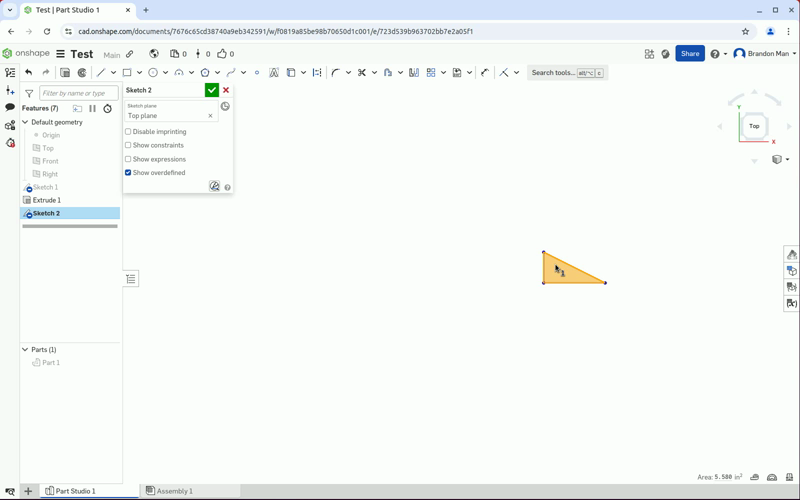
scroll(-6)
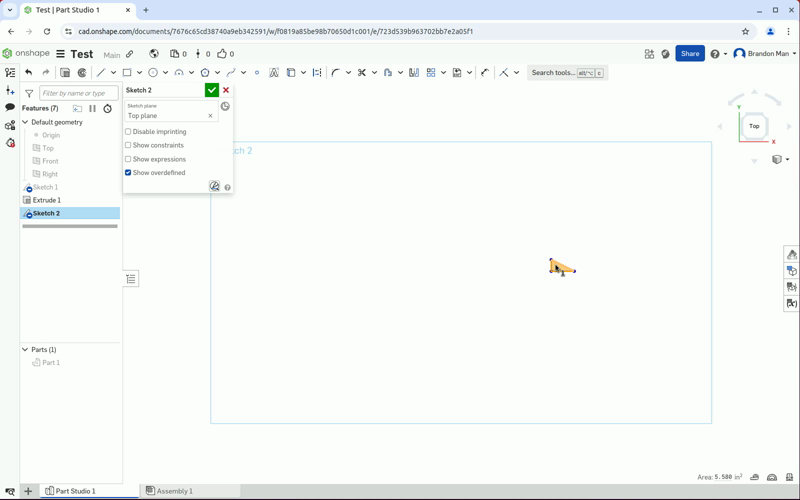
mouse_move(73, 352)
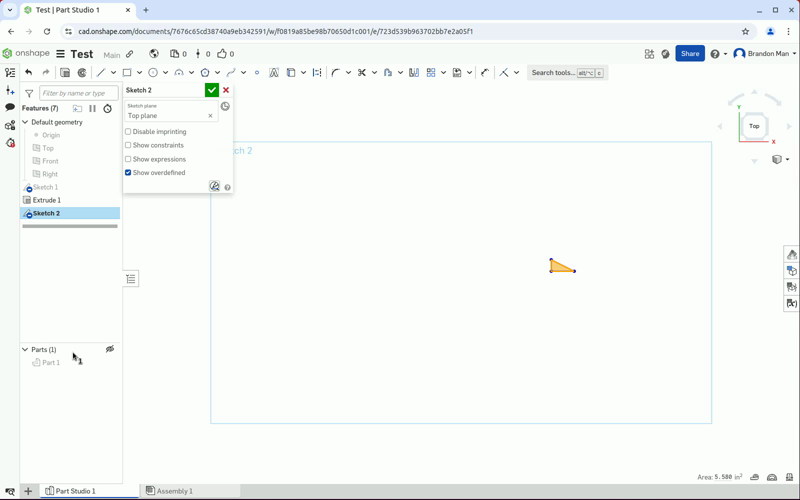
key(shift+y)
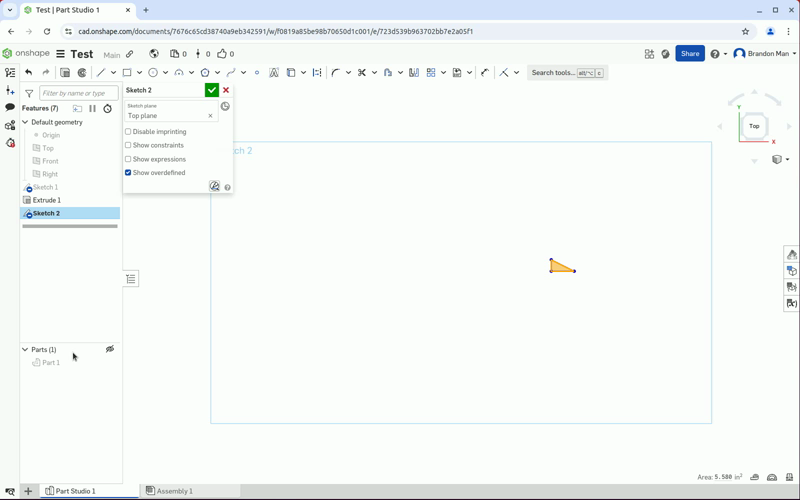
key(shift+e)
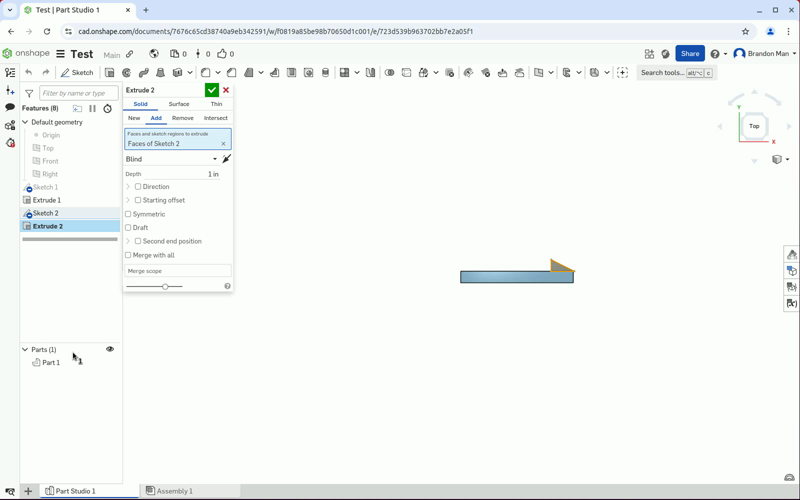
mouse_move(143, 106)
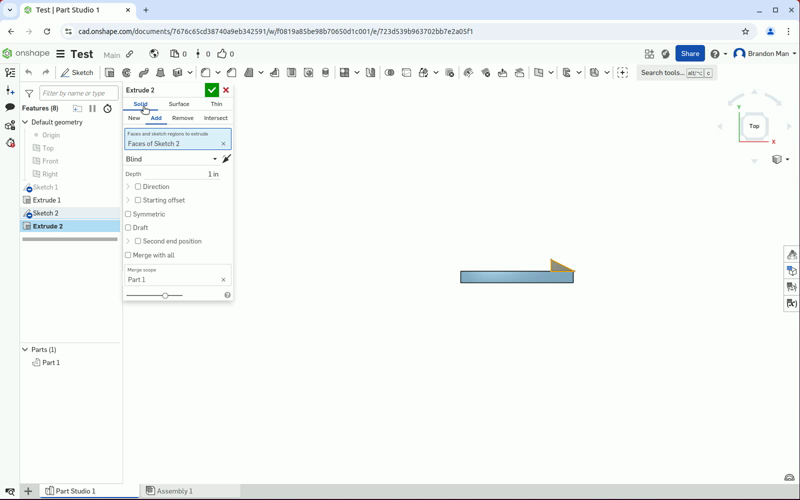
click(143, 106)
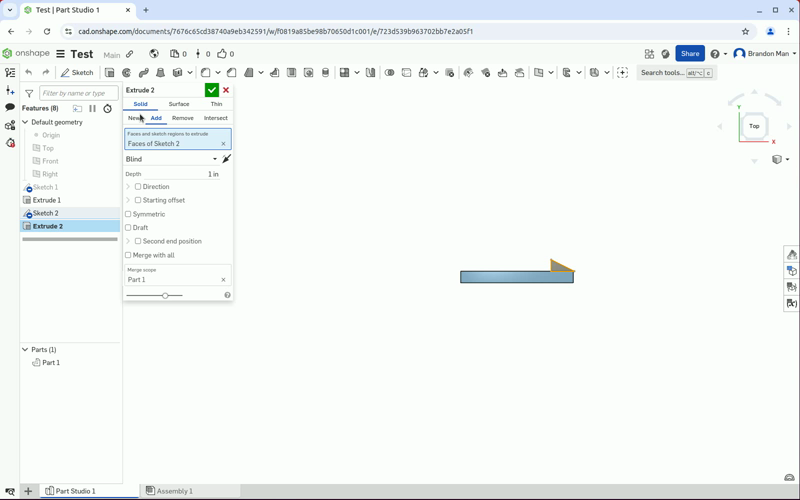
mouse_move(137, 120)
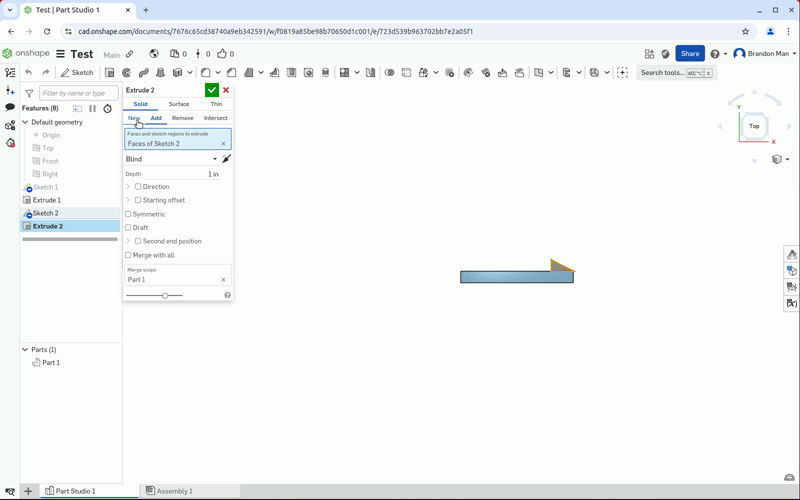
click(137, 120)
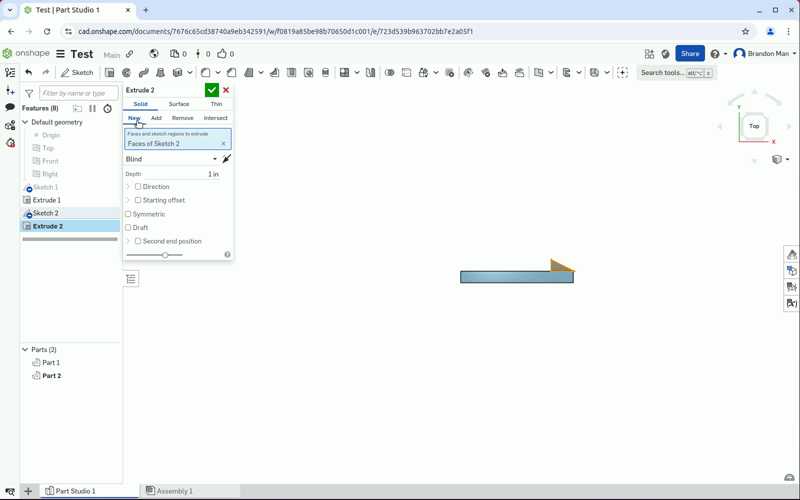
key(tab, 4)
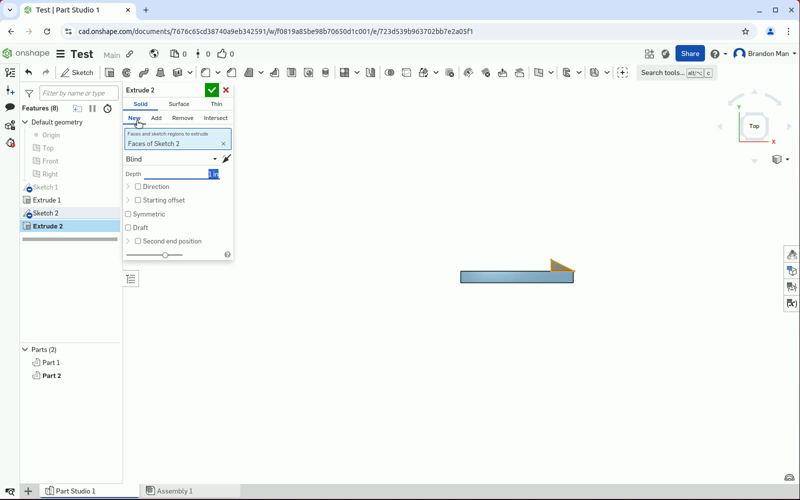
text(4.574)
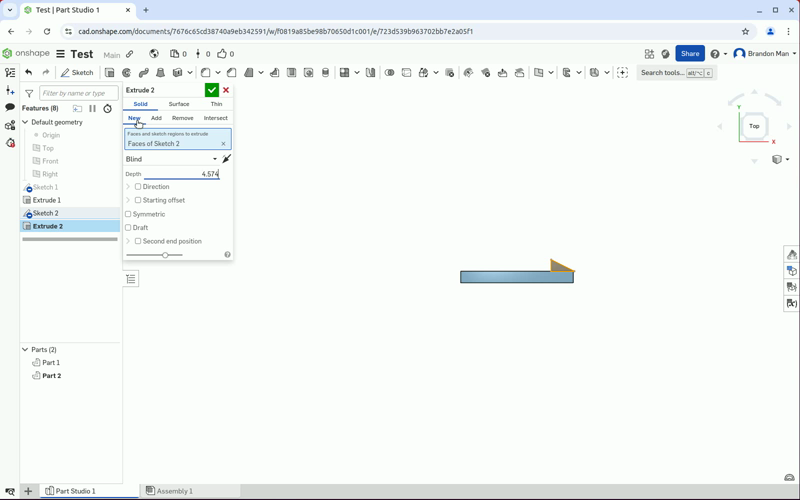
key(enter)
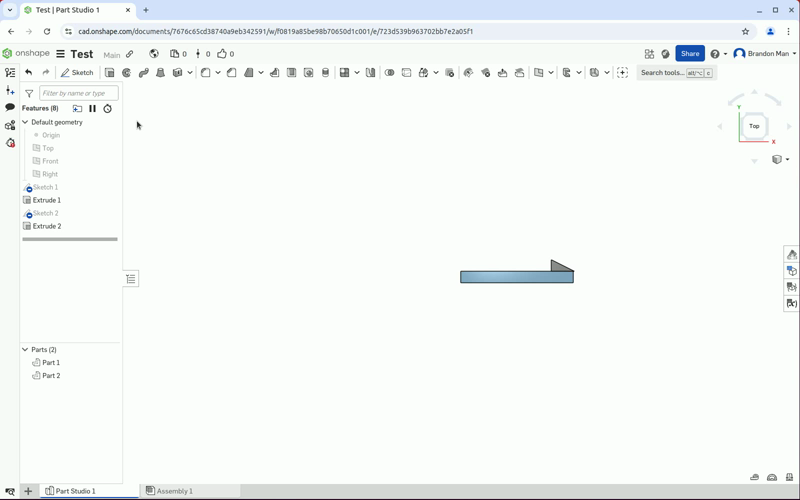
key(shift+h)
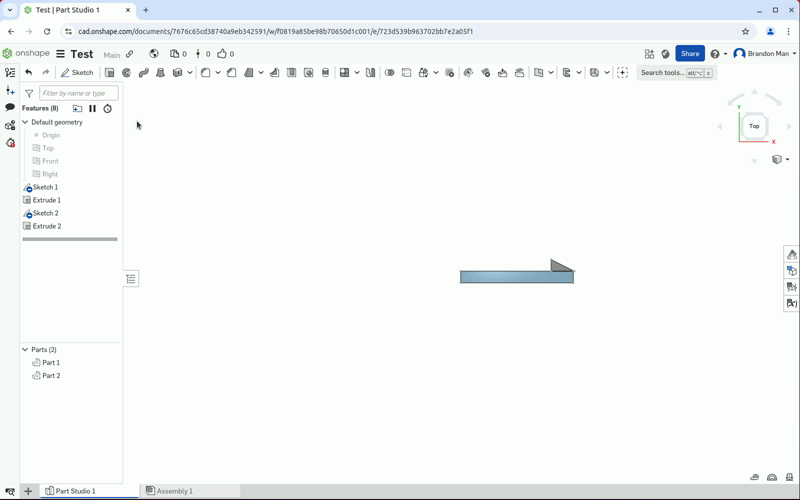
key(shift+h)
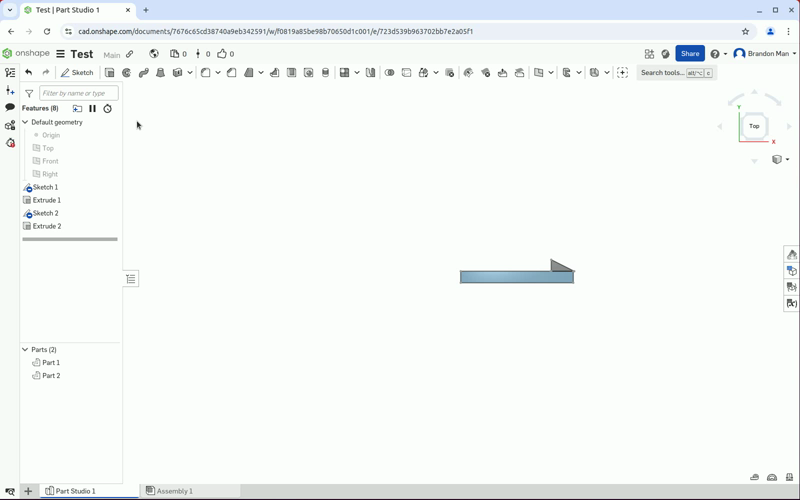
key(shift+7)
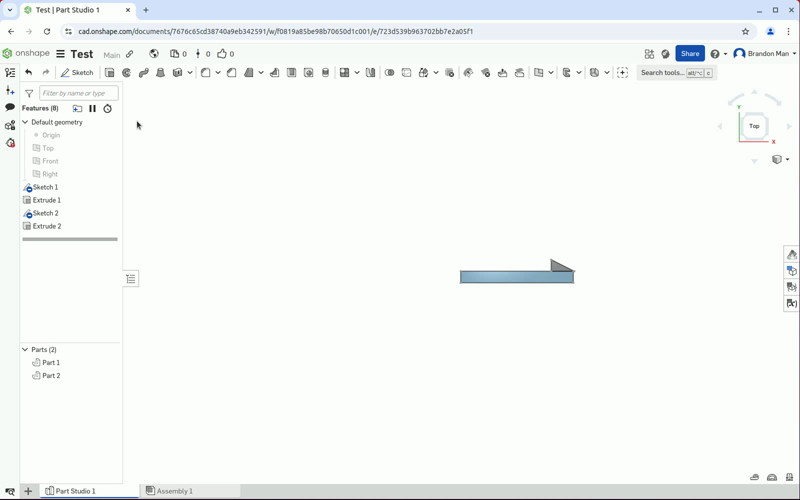
key(up, 3)
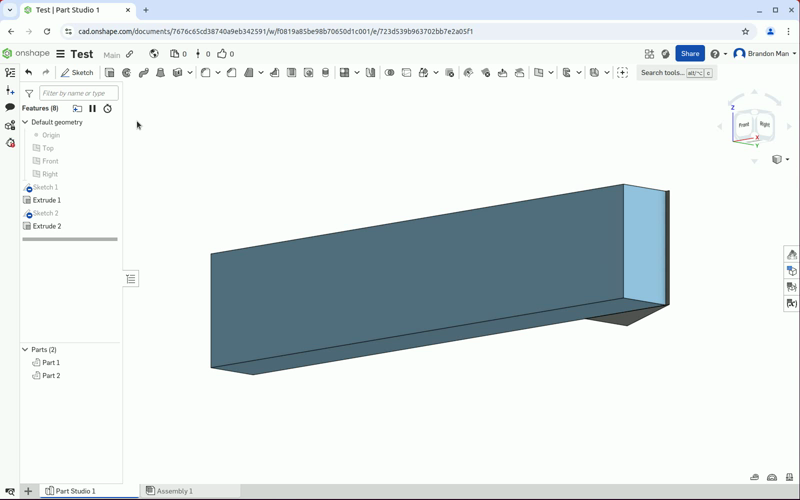
key(left, 3)
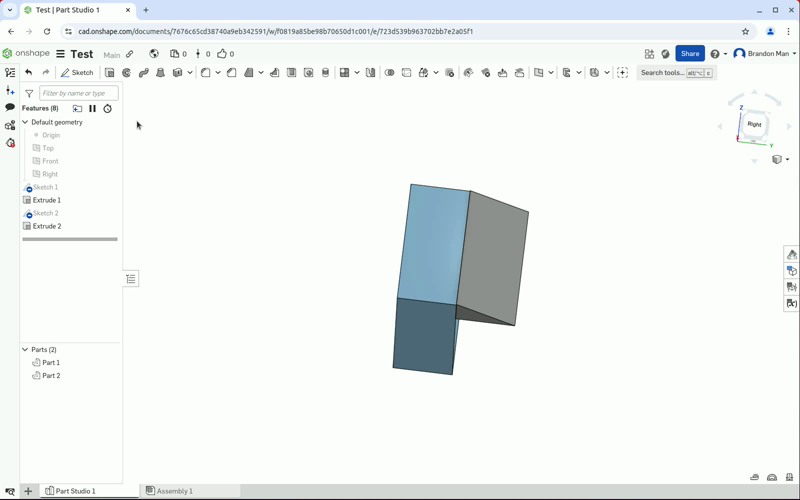
key(right, 3)
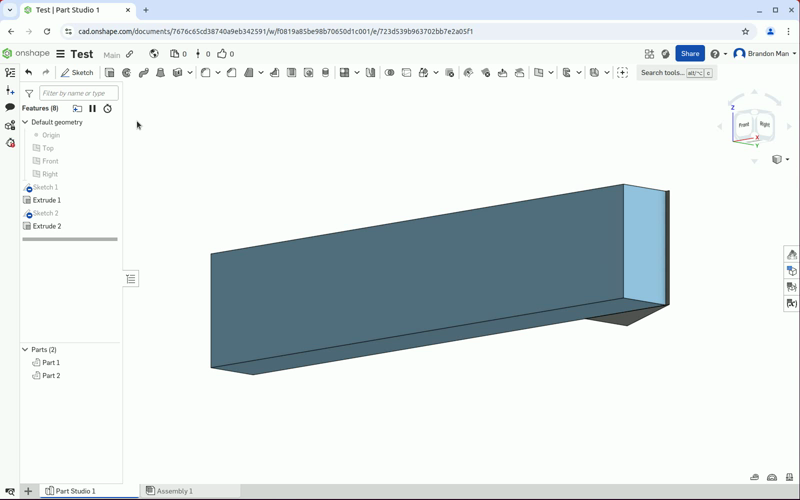
key(down, 3)
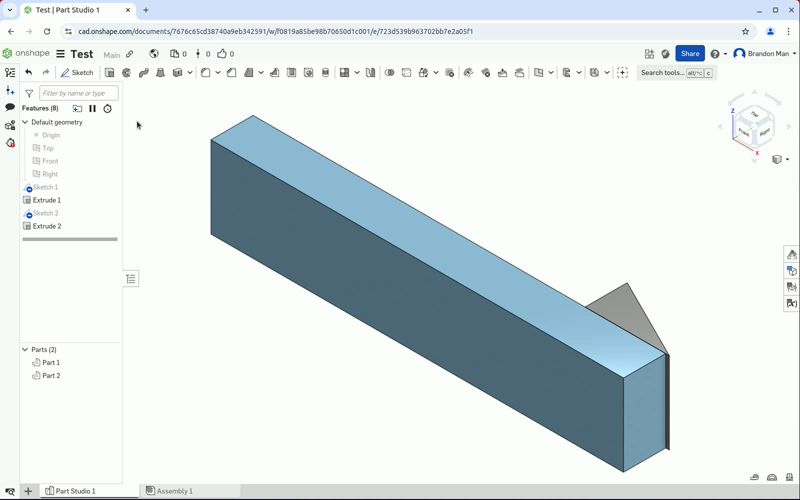
mouse_move(73, 189)
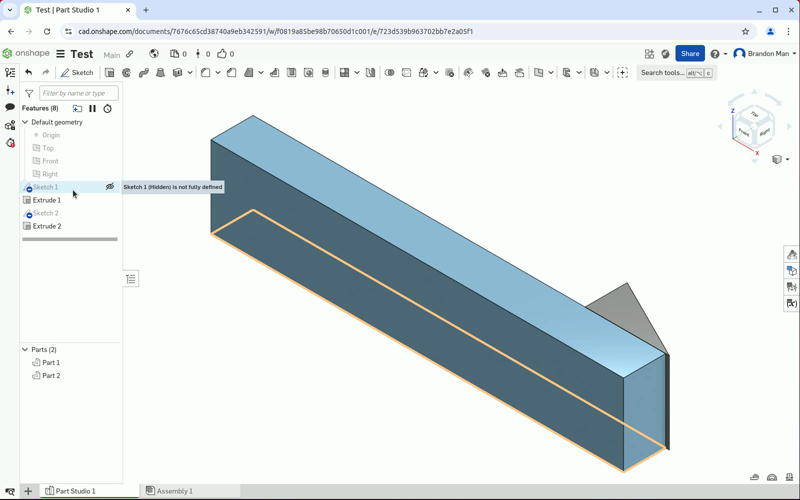
click(73, 189)